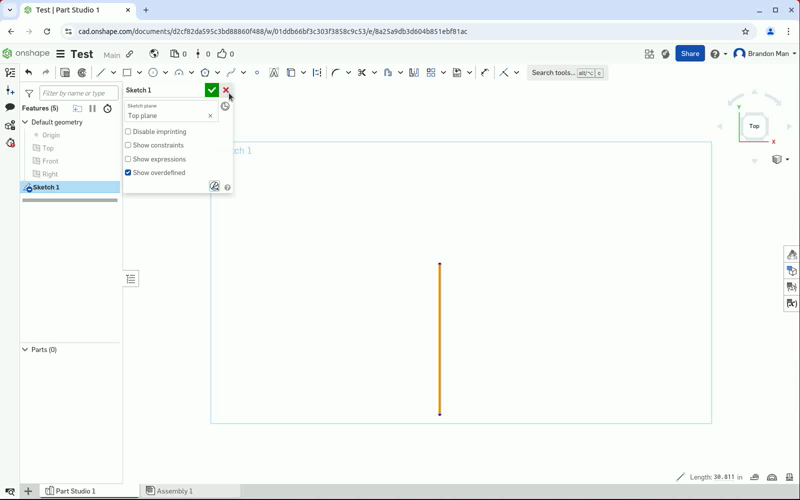
key(shift+h)
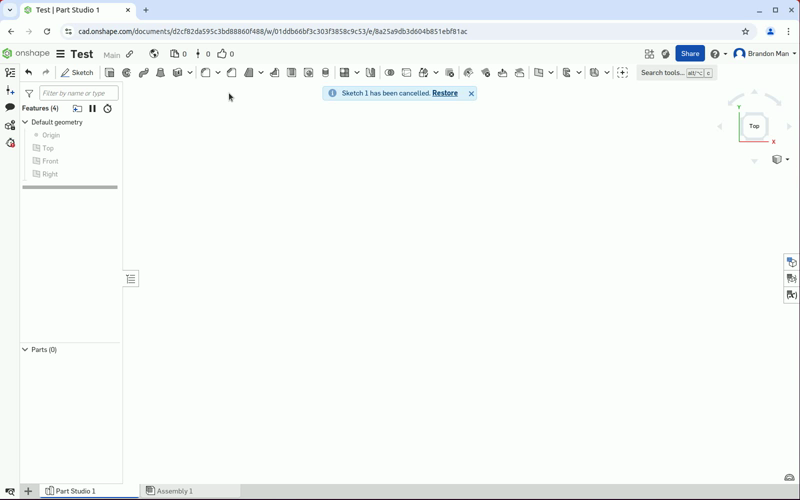
mouse_move(73, 352)
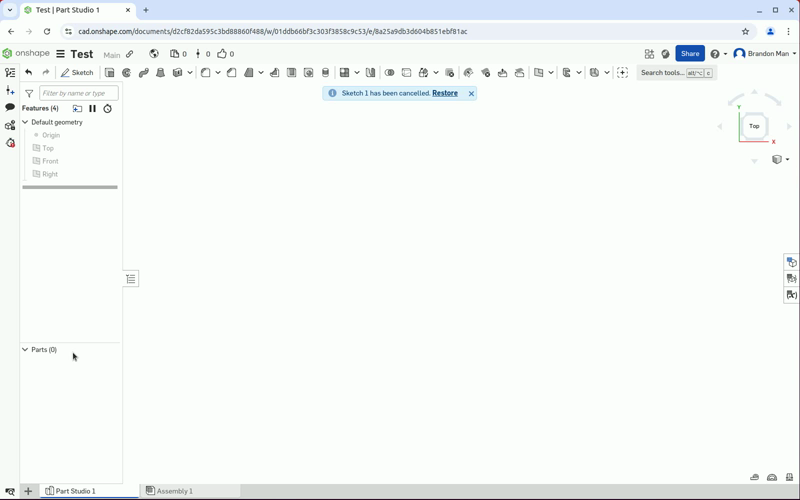
key(y)
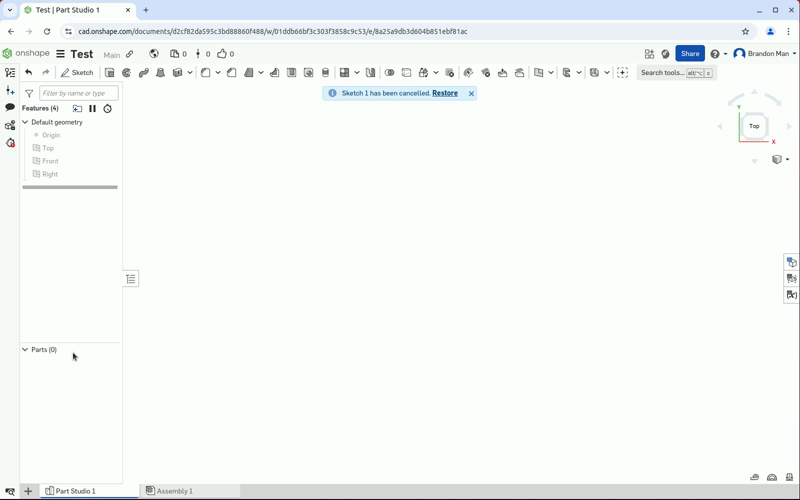
key(shift+p)
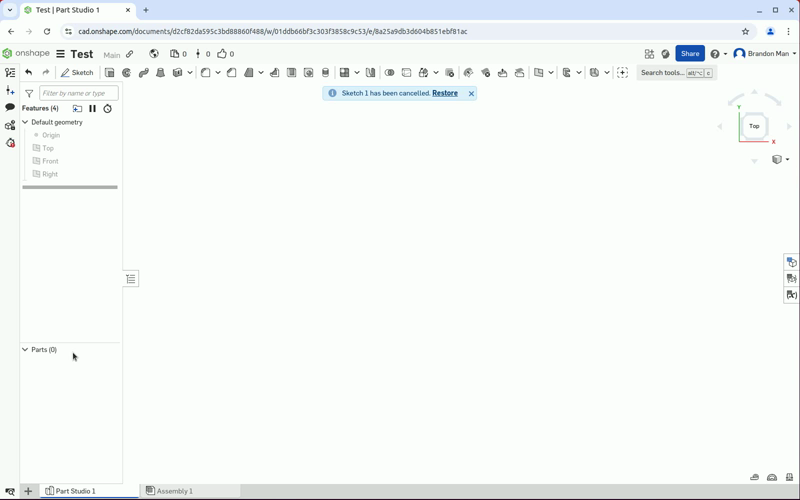
key(space)
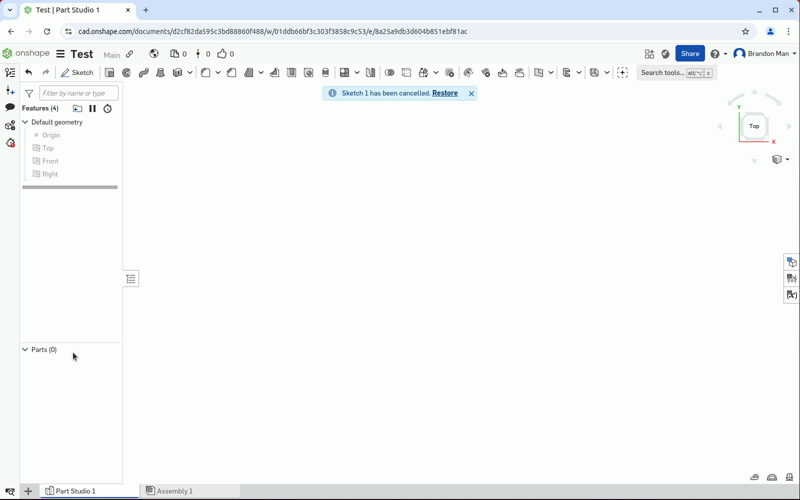
key_down(shift)
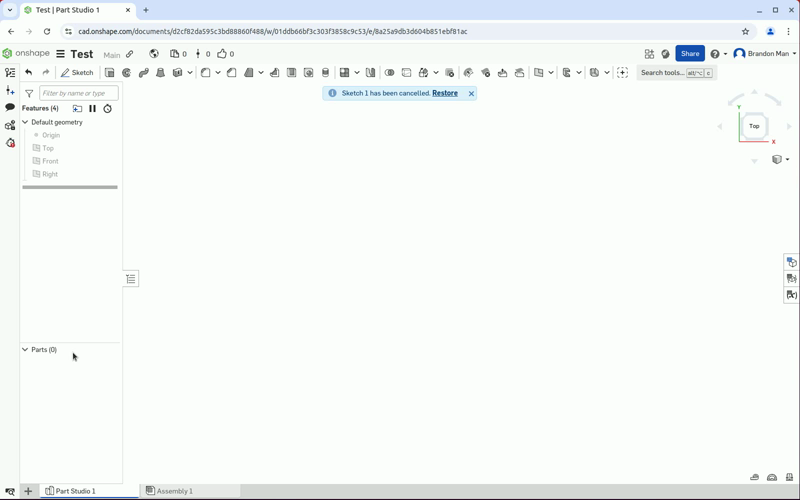
key(up)
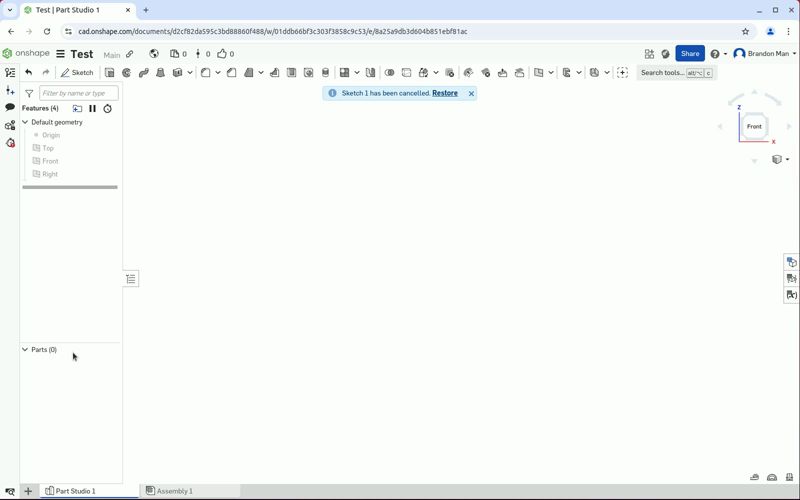
key_up(shift)
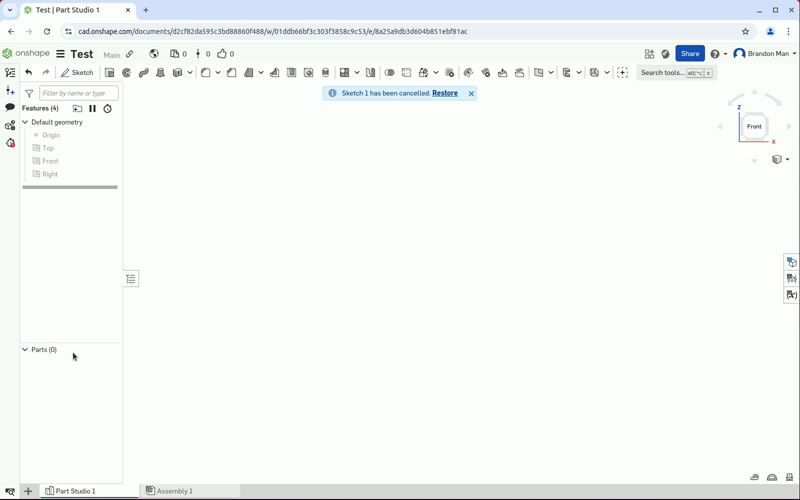
mouse_move(73, 352)
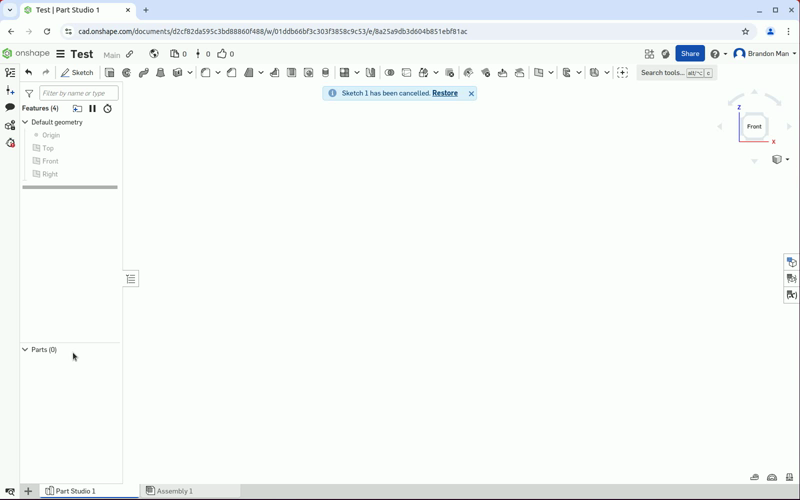
key(shift+y)
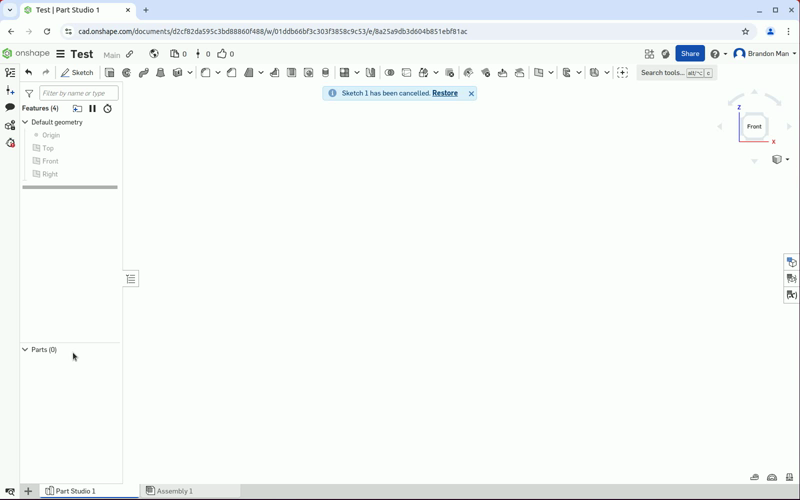
key(shift+s)
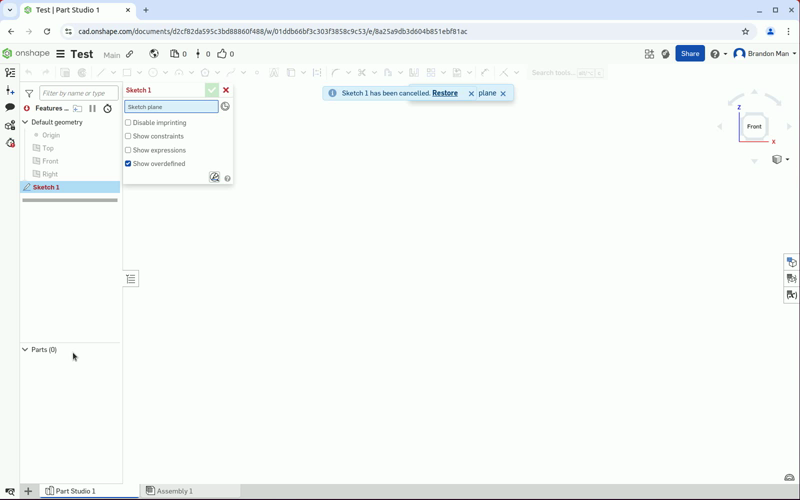
mouse_move(73, 163)
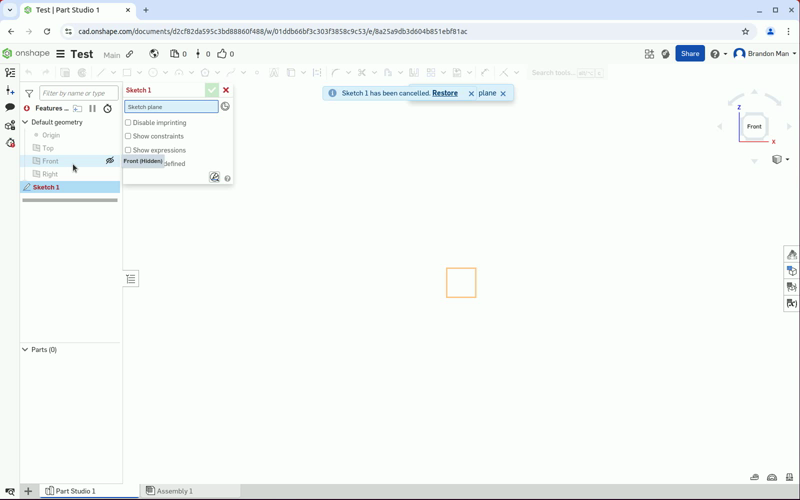
click(73, 163)
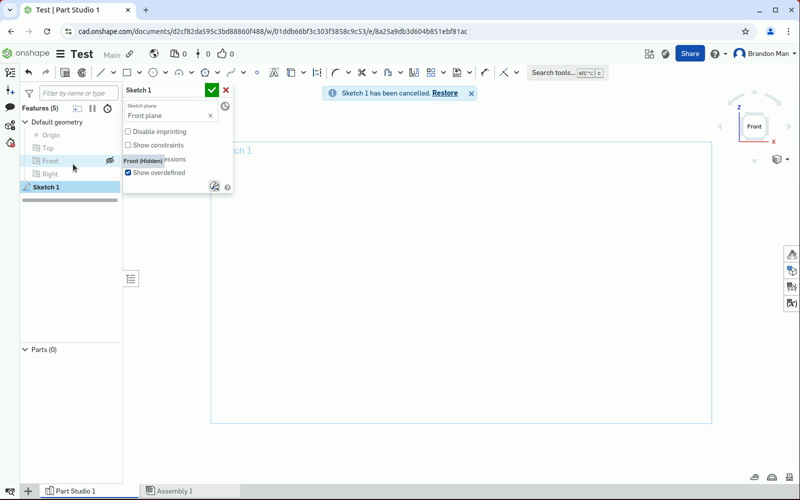
mouse_move(73, 352)
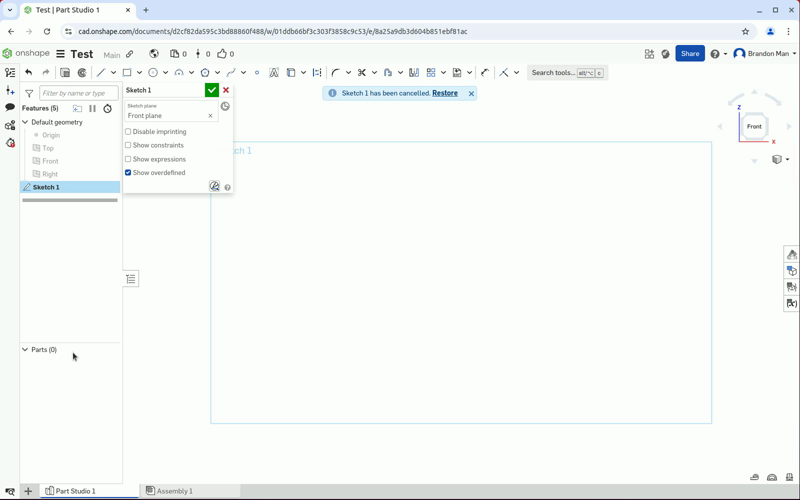
key(y)
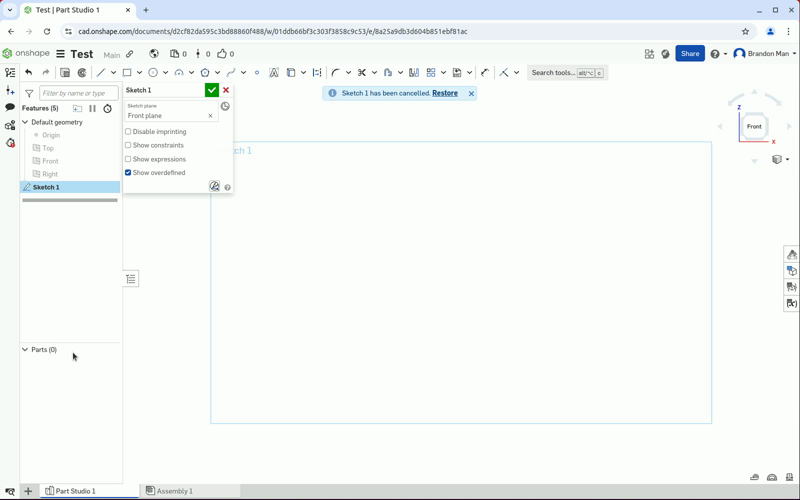
key(l)
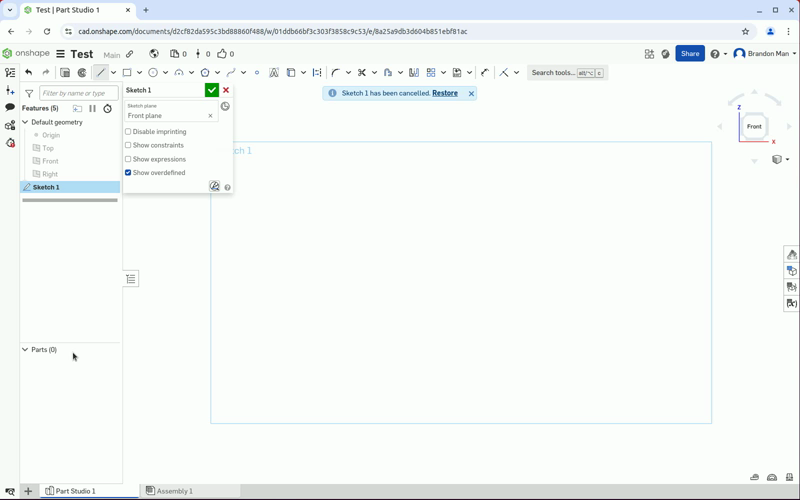
key_down(shift)
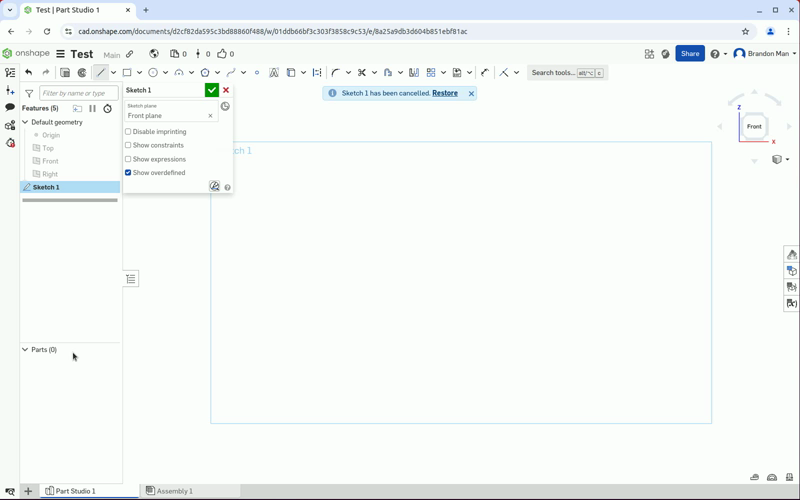
mouse_move(411, 312)
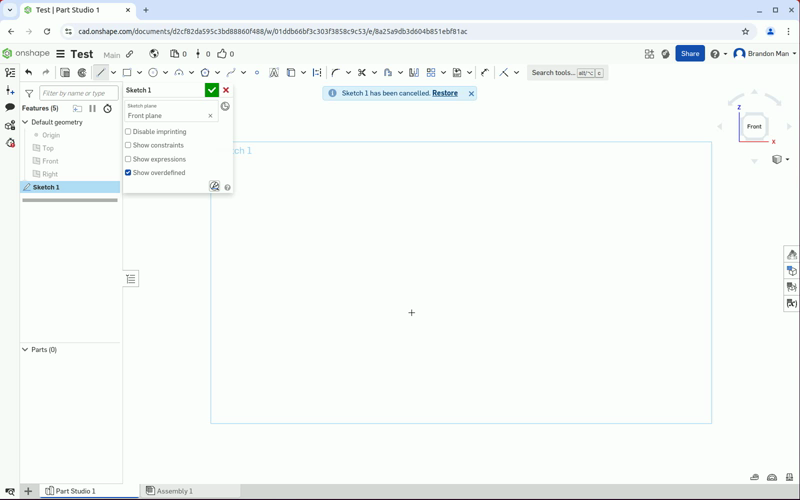
click(411, 312)
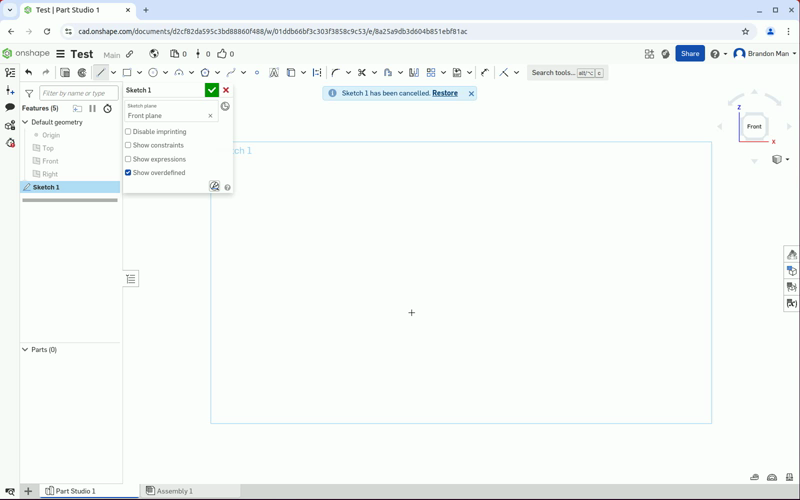
key_up(shift)
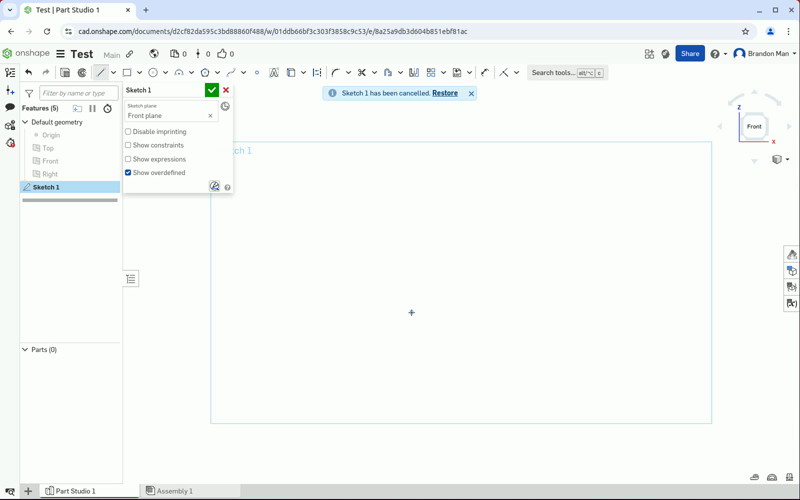
key_down(shift)
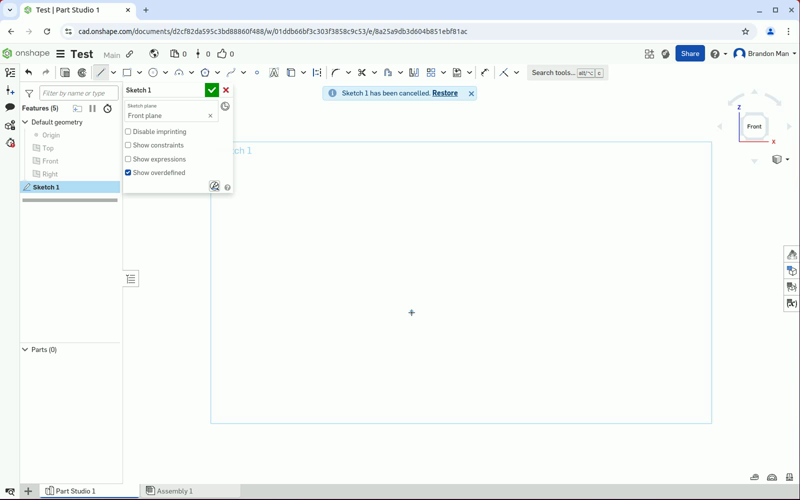
mouse_move(524, 312)
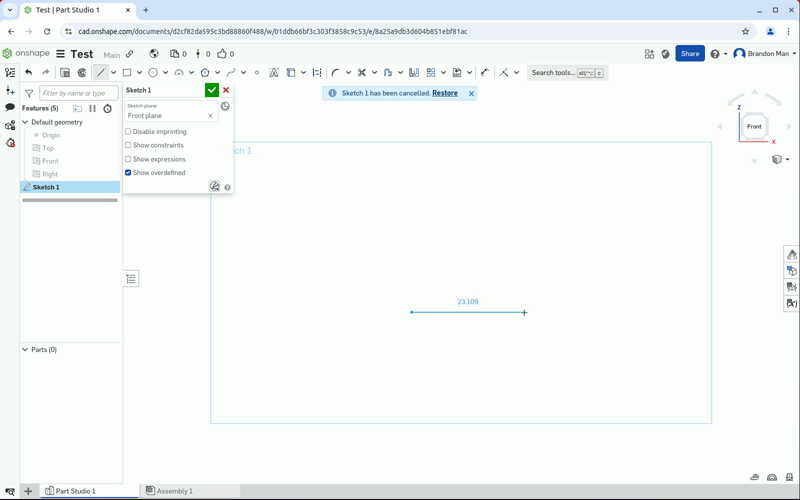
click(524, 312)
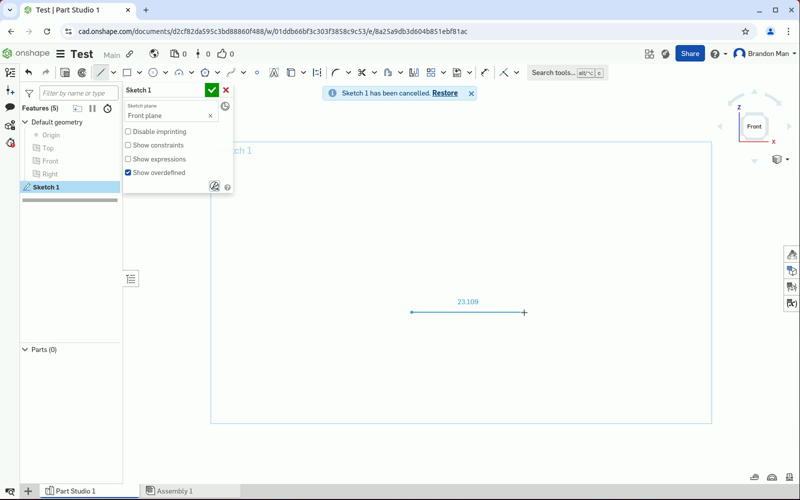
key_up(shift)
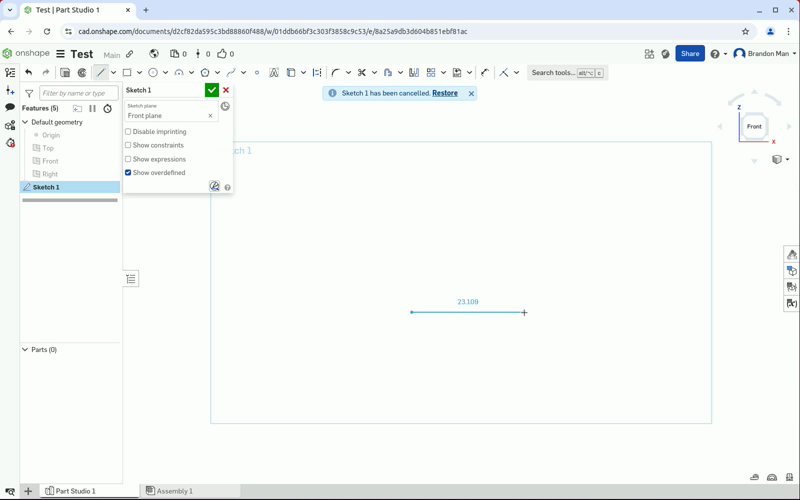
key_down(shift)
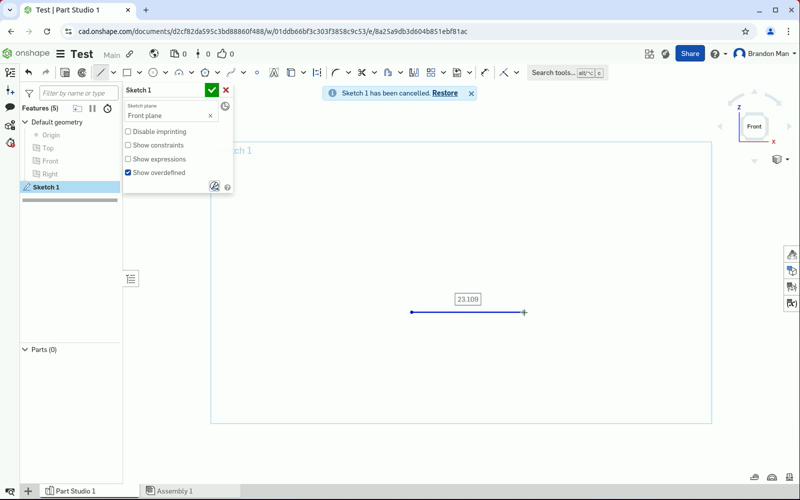
mouse_move(524, 228)
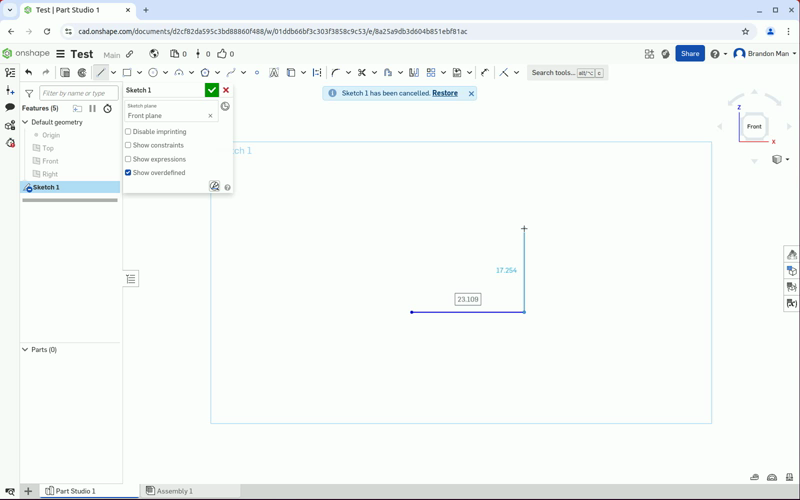
click(524, 228)
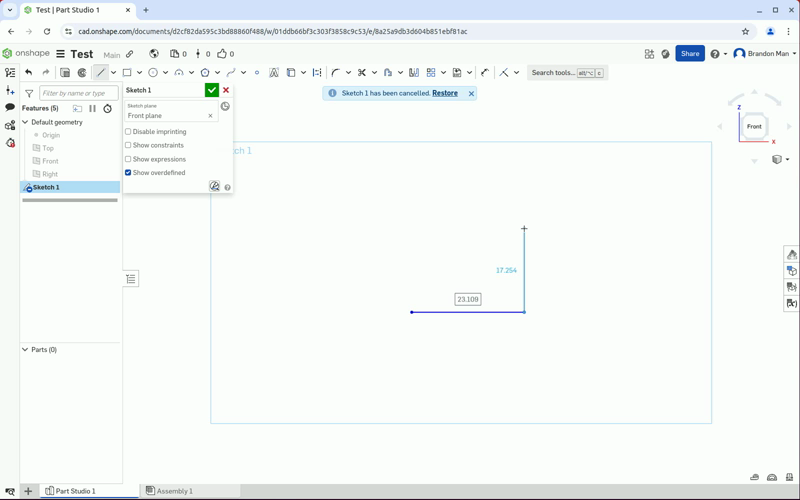
key_up(shift)
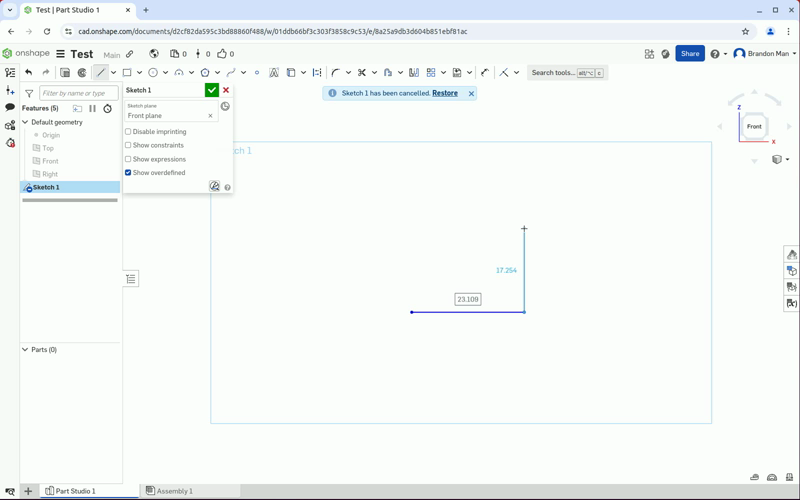
key_down(shift)
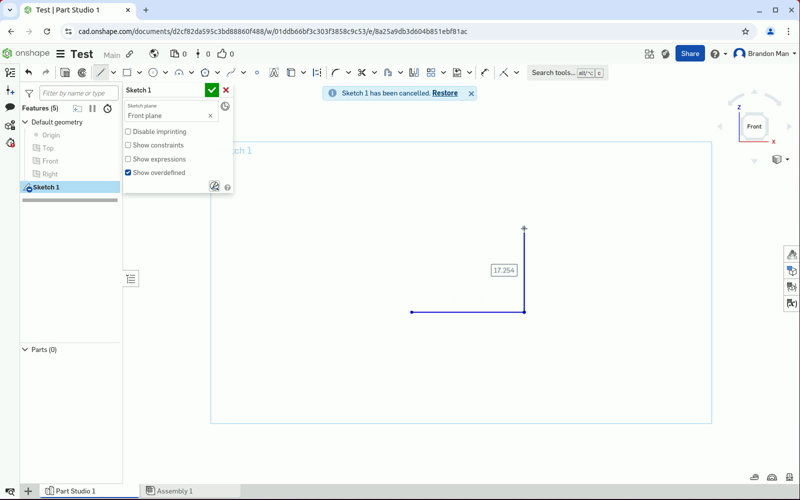
mouse_move(411, 228)
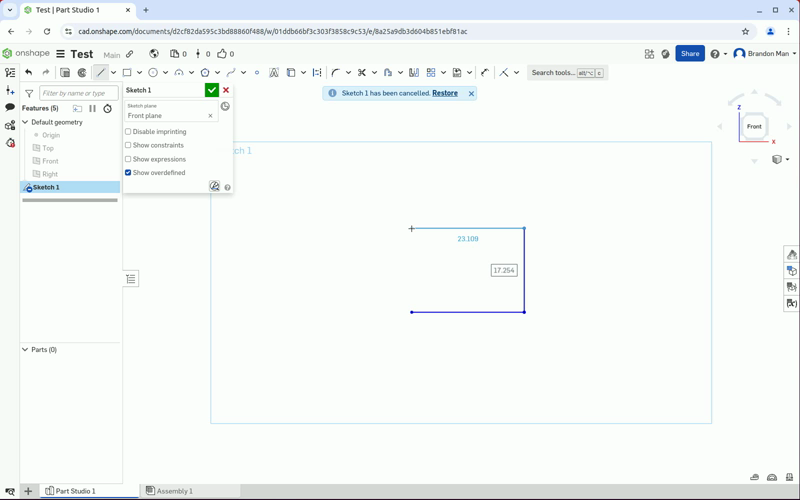
click(411, 228)
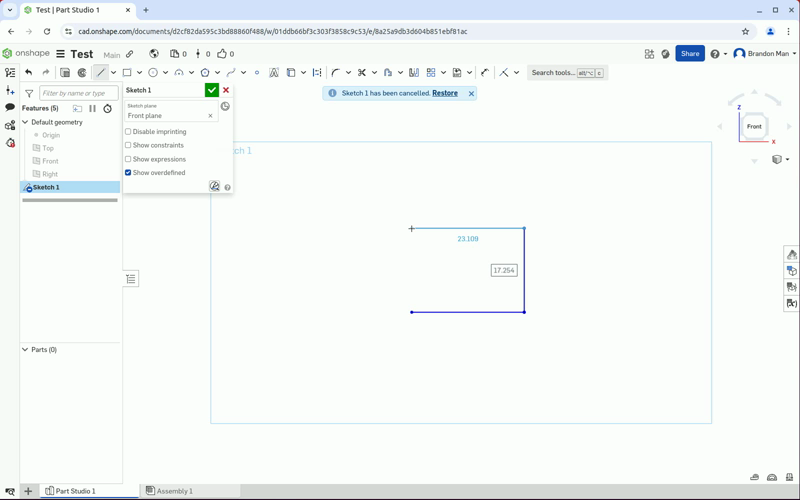
key_up(shift)
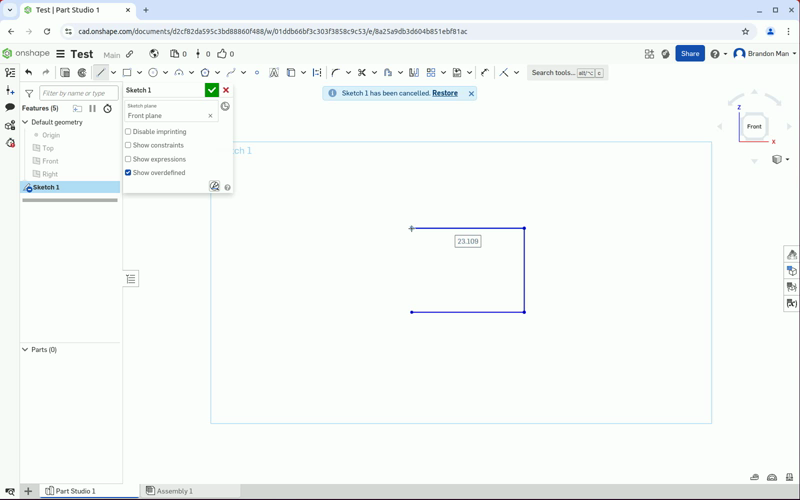
key_down(shift)
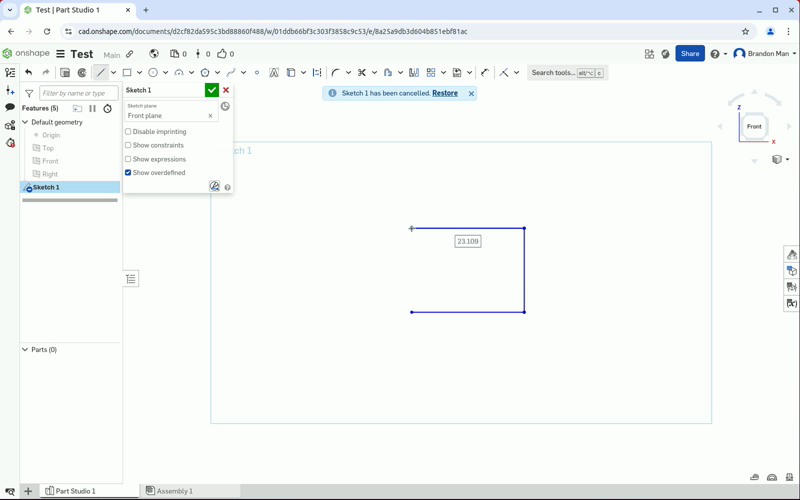
mouse_move(411, 312)
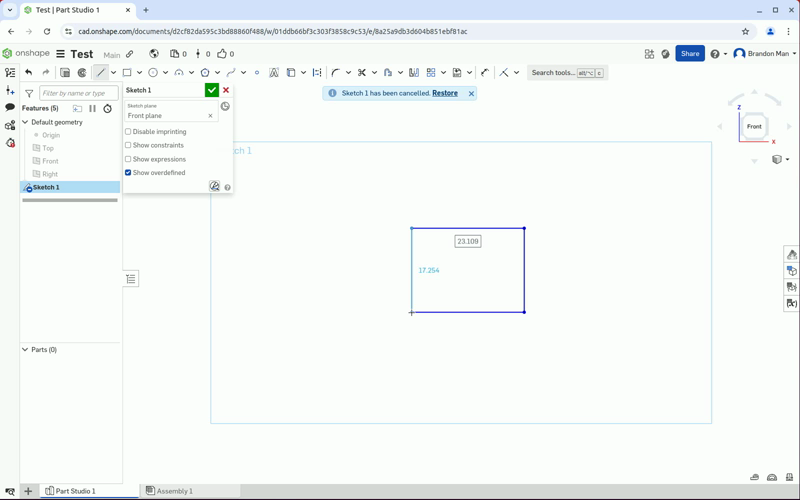
key_up(shift)
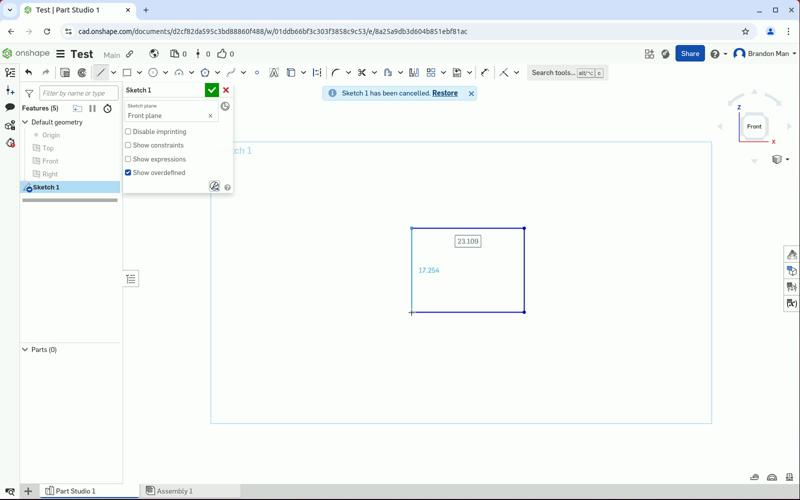
click(411, 312)
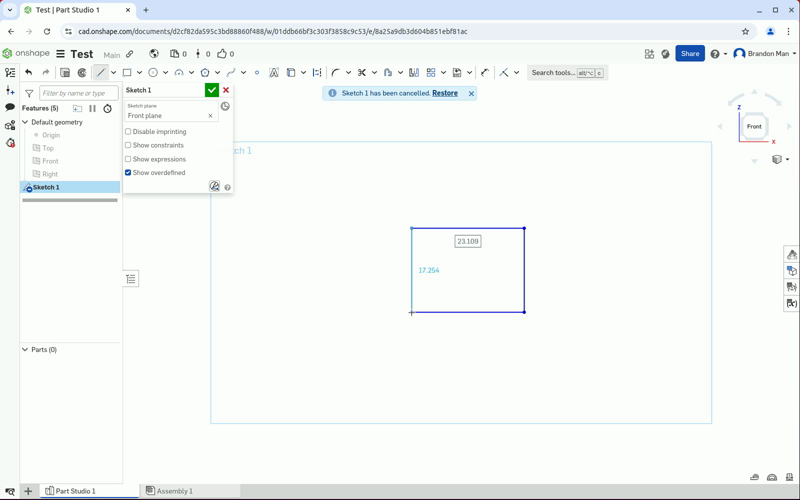
key(esc)
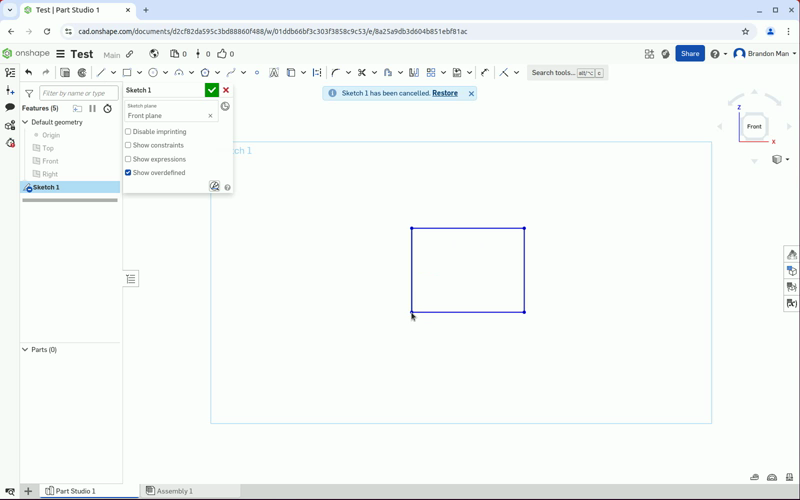
mouse_move(485, 302)
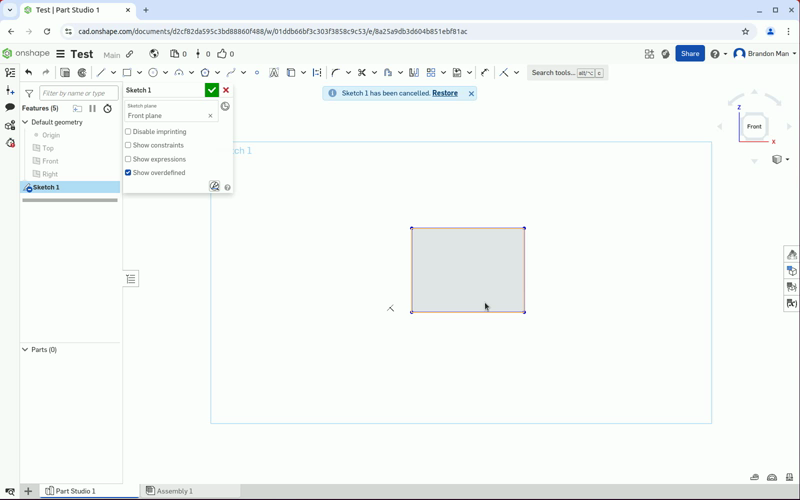
click(485, 302)
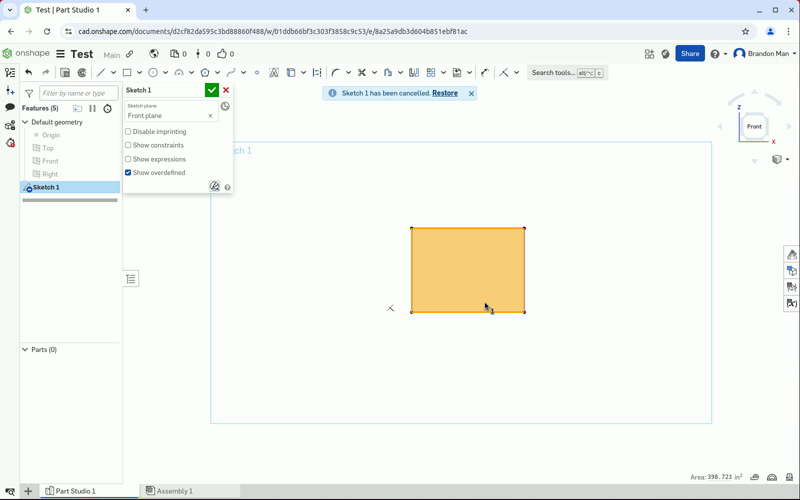
mouse_move(73, 352)
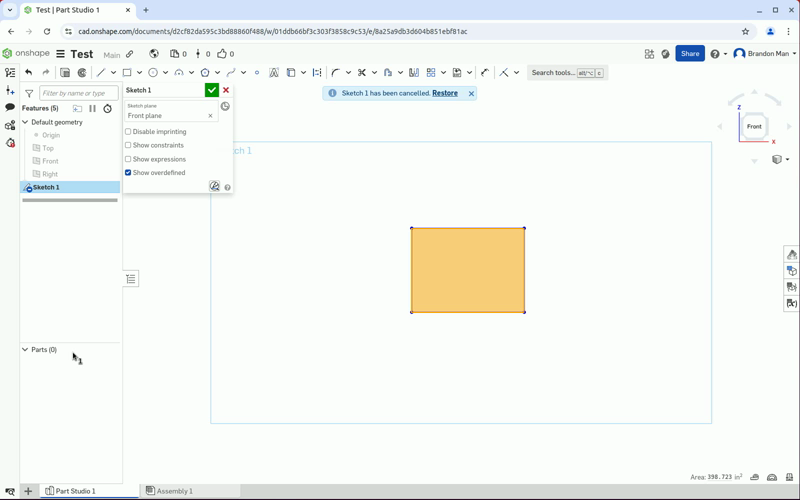
key(shift+y)
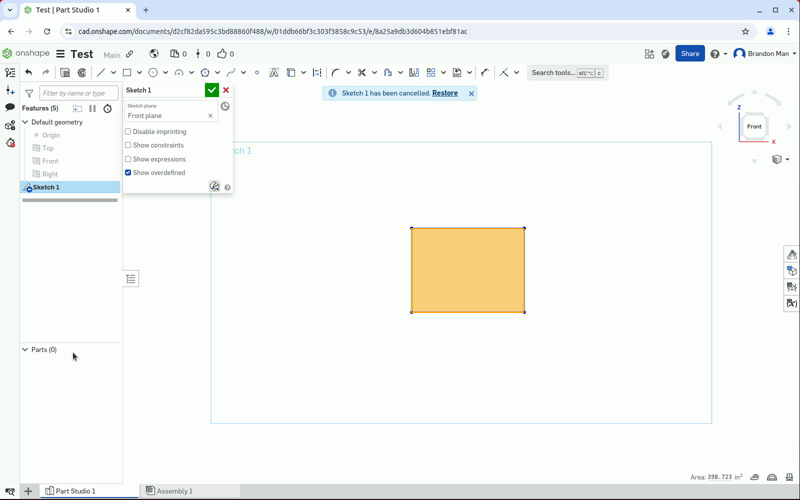
key(shift+e)
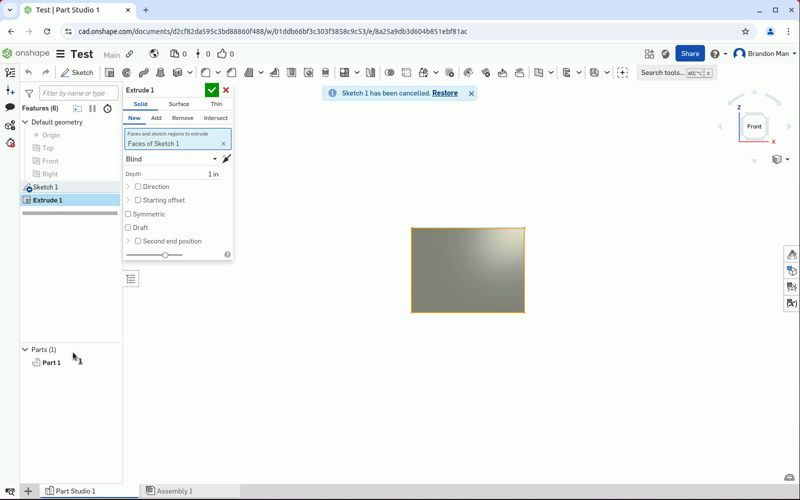
mouse_move(143, 106)
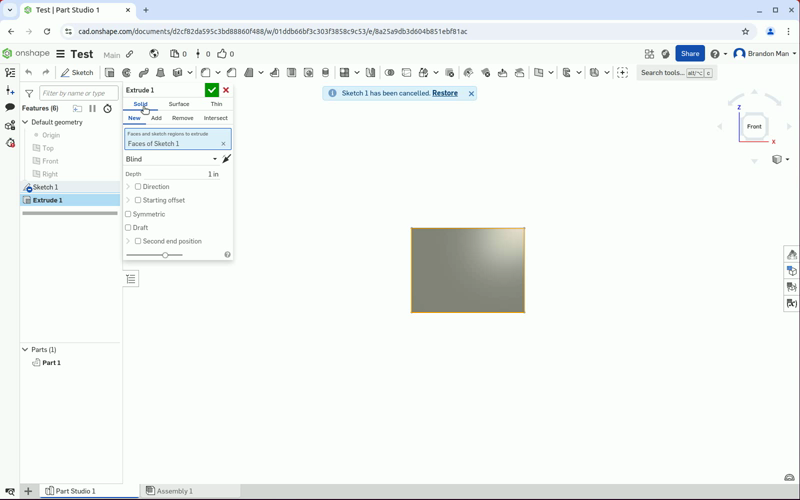
click(143, 106)
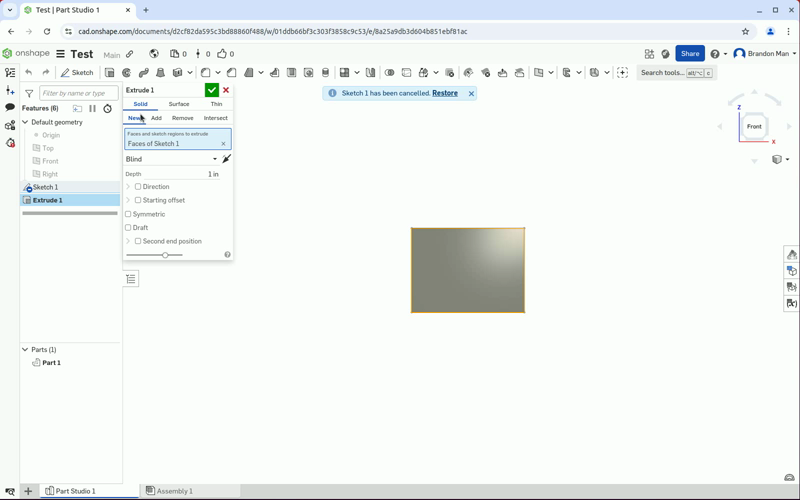
mouse_move(137, 120)
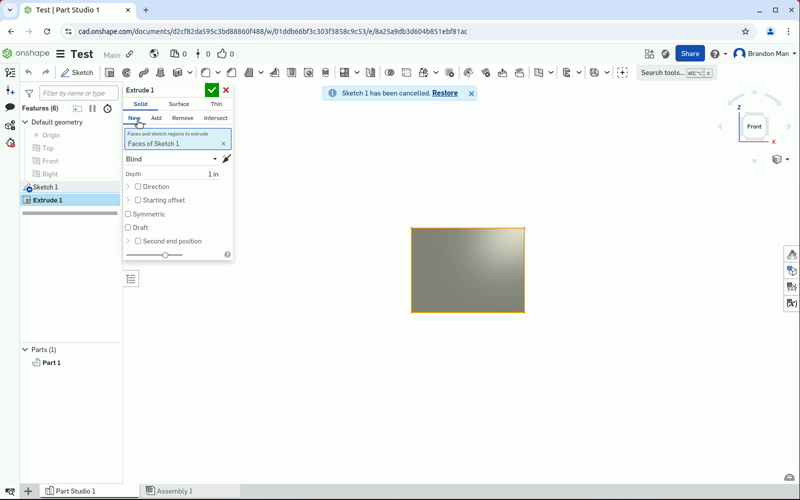
click(137, 120)
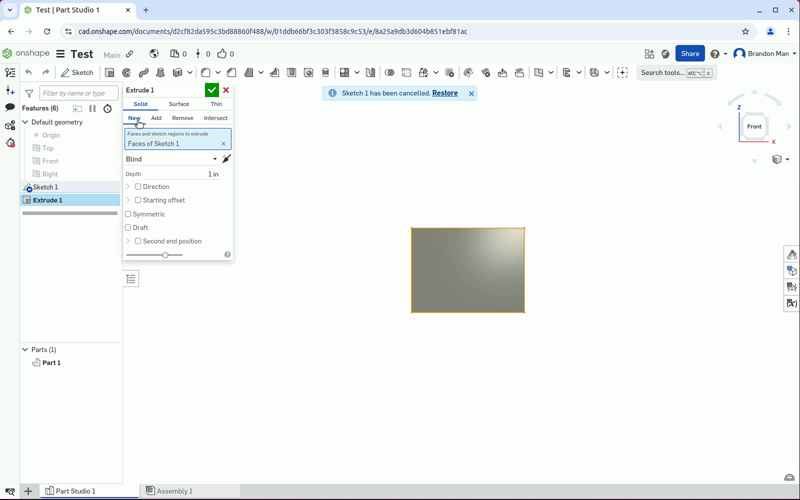
key(tab, 4)
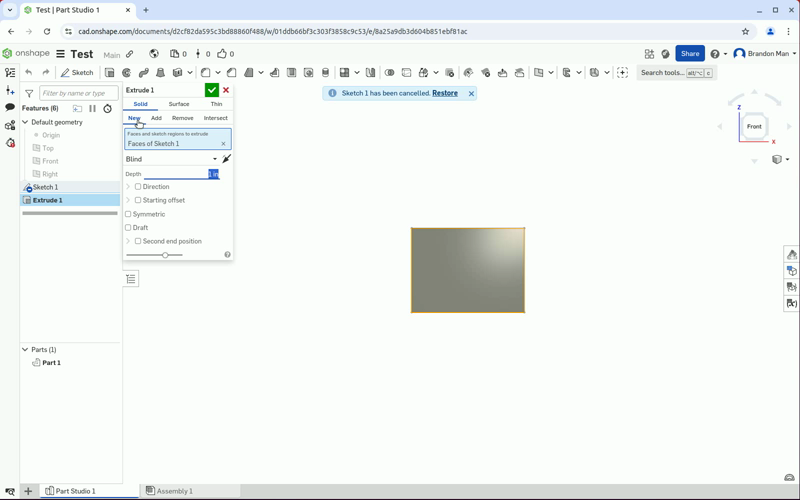
text(5.777)
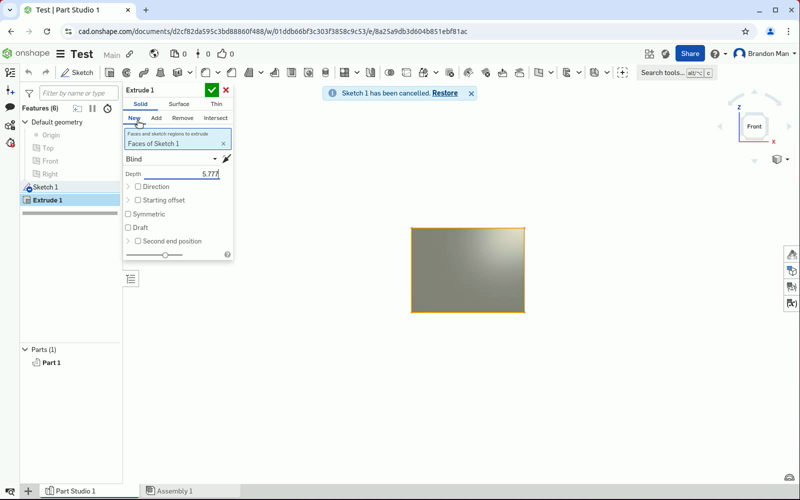
key(enter)
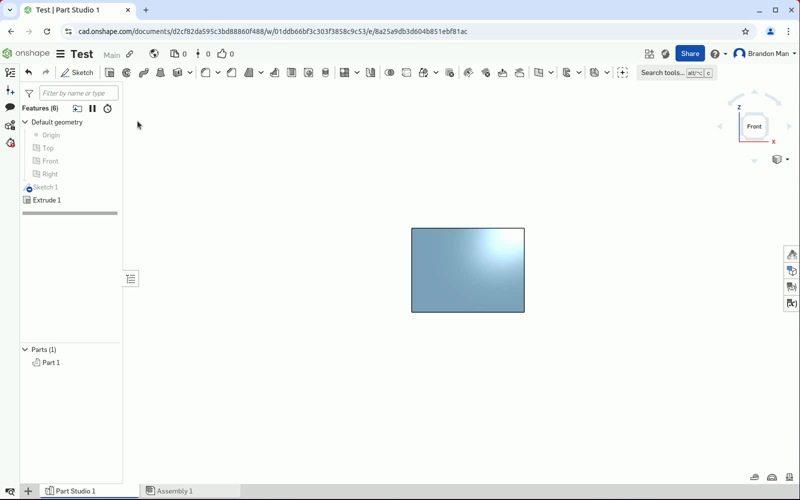
key(shift+h)
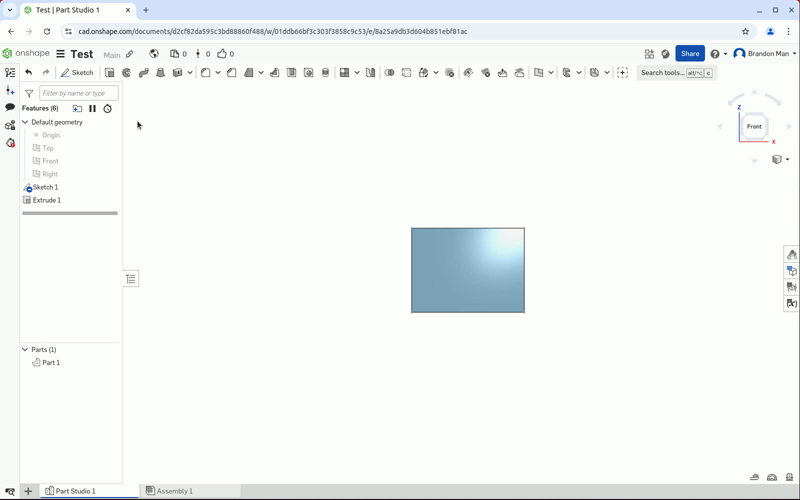
key(shift+h)
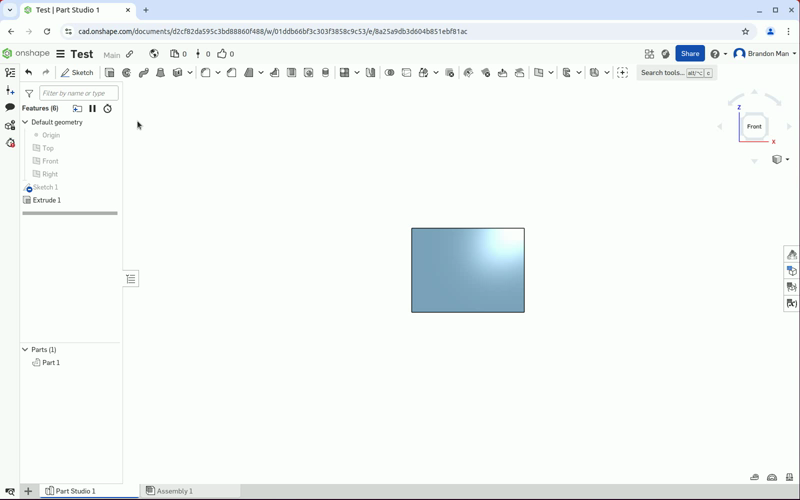
mouse_move(73, 189)
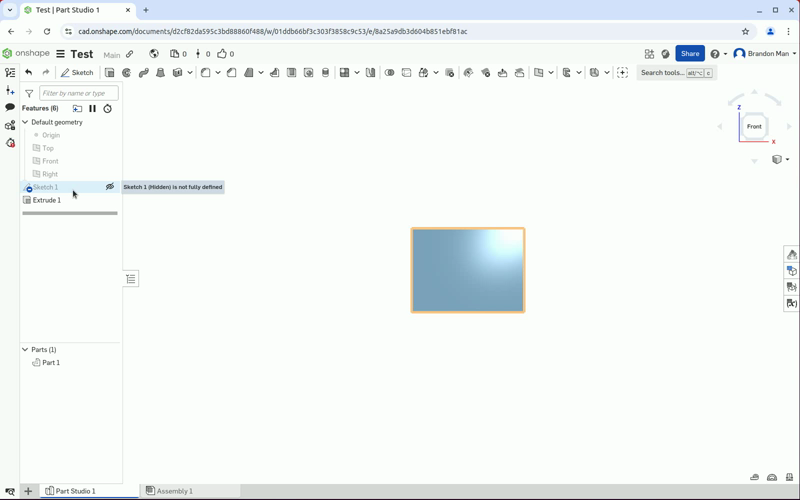
click(73, 189)
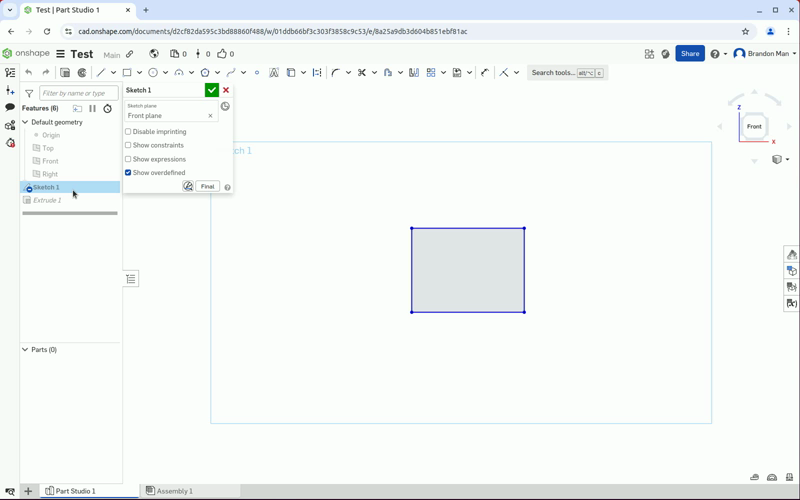
mouse_move(229, 92)
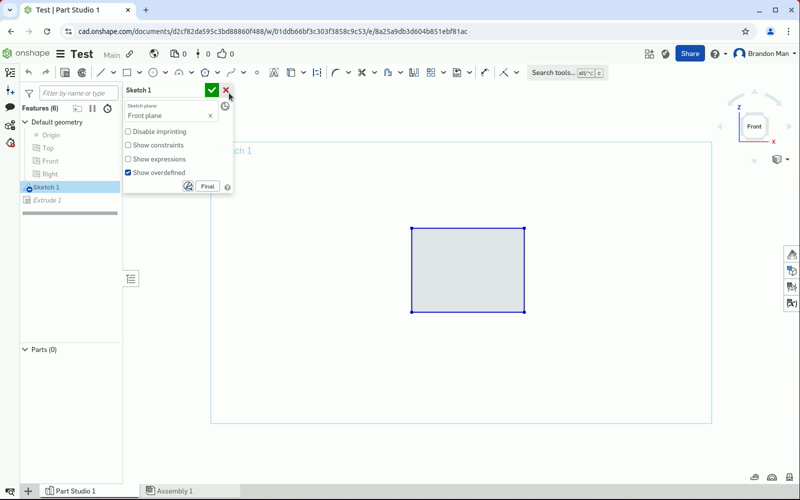
click(229, 92)
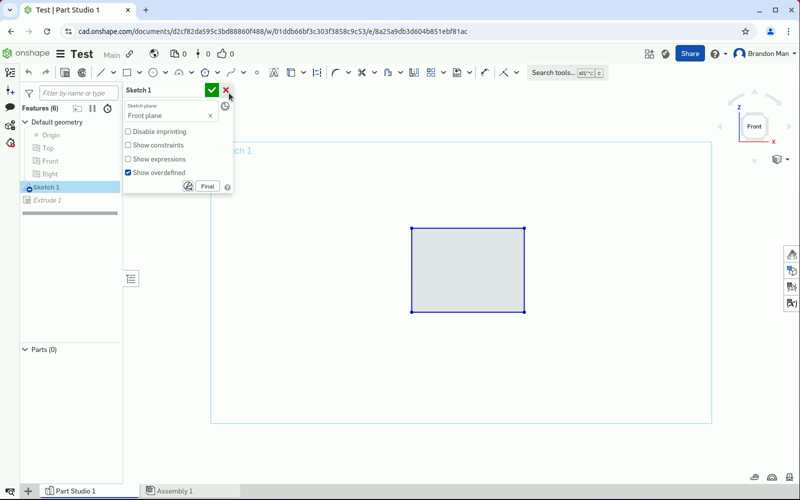
key(shift+s)
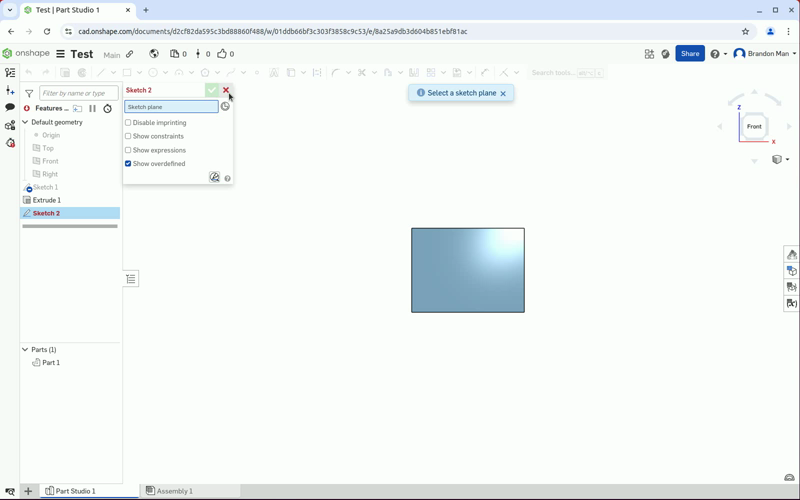
mouse_move(73, 163)
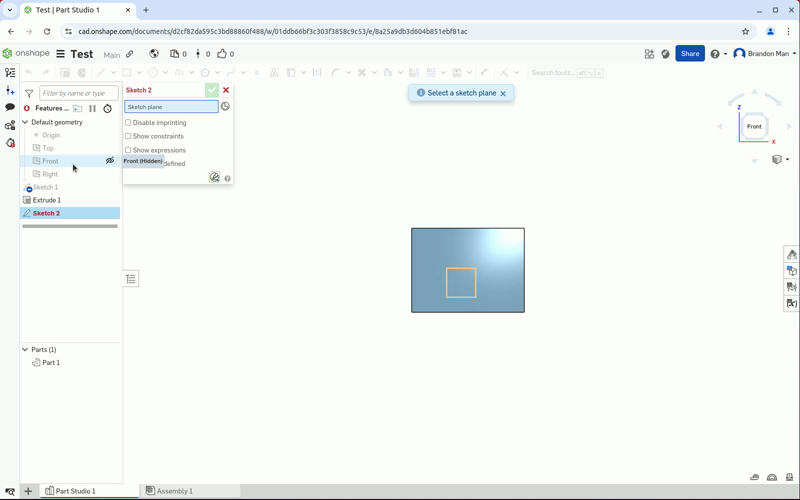
click(73, 163)
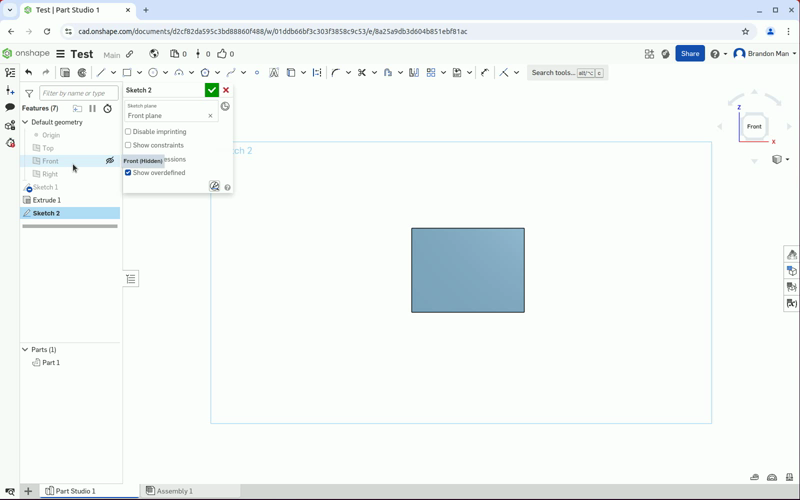
mouse_move(73, 352)
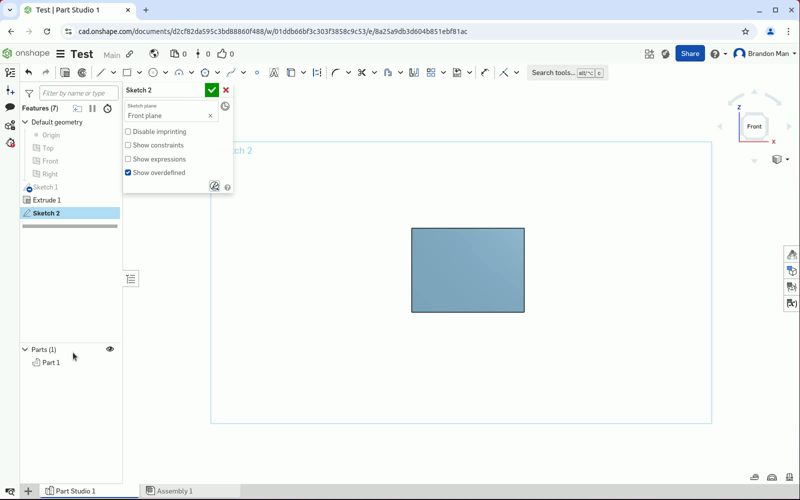
key(y)
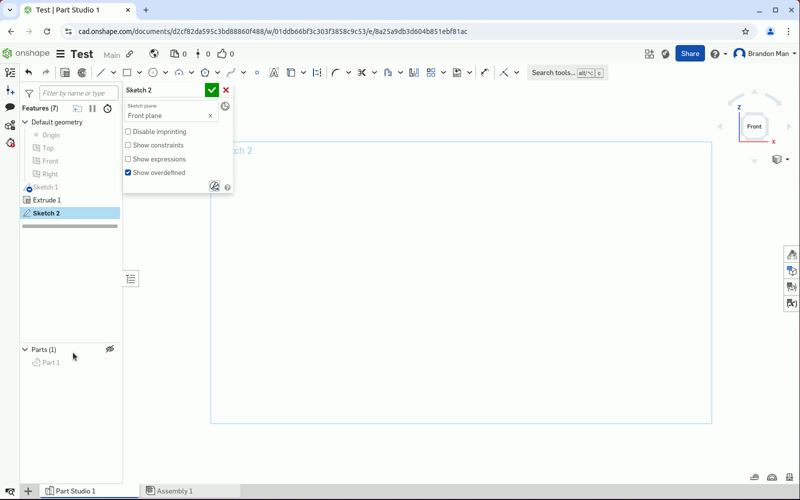
key(l)
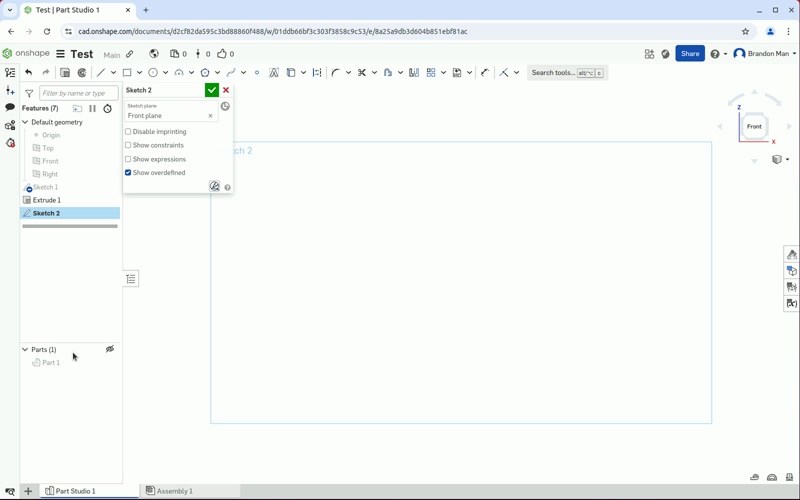
key_down(shift)
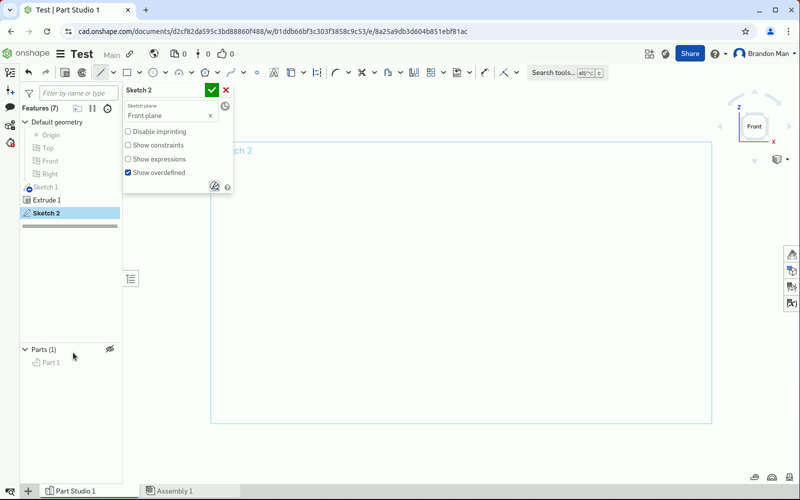
mouse_move(411, 340)
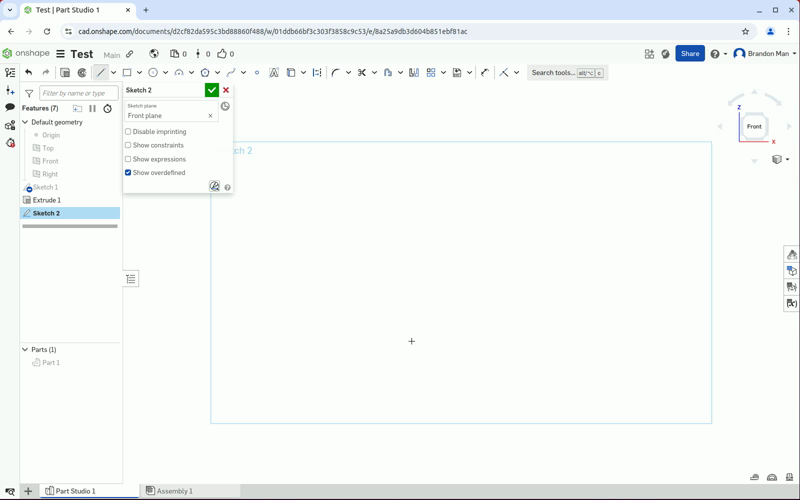
click(411, 340)
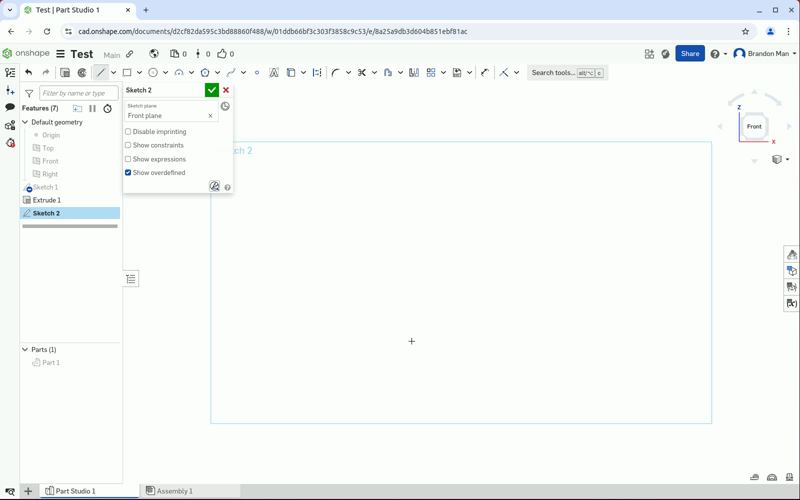
key_up(shift)
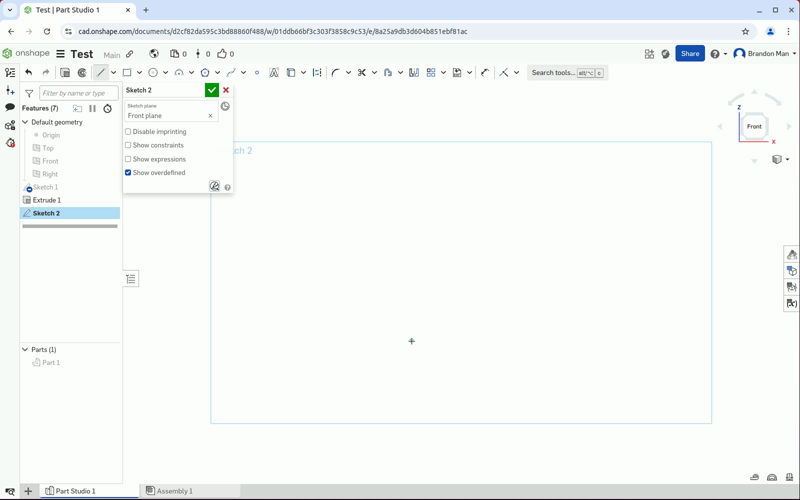
key_down(shift)
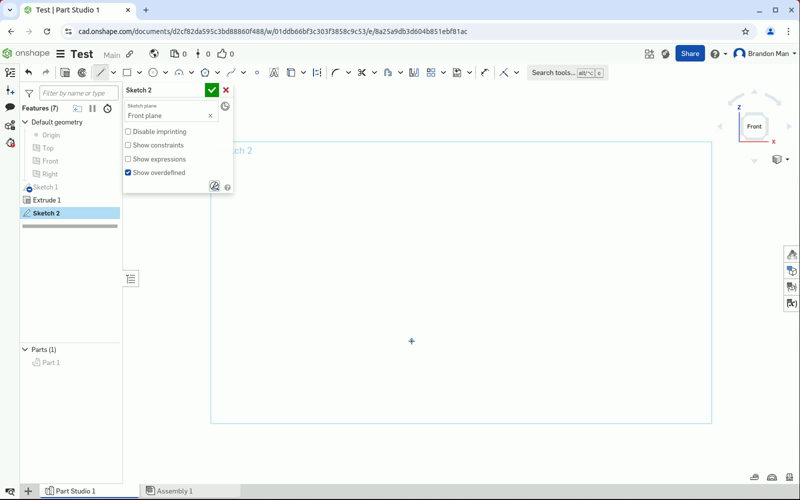
mouse_move(524, 340)
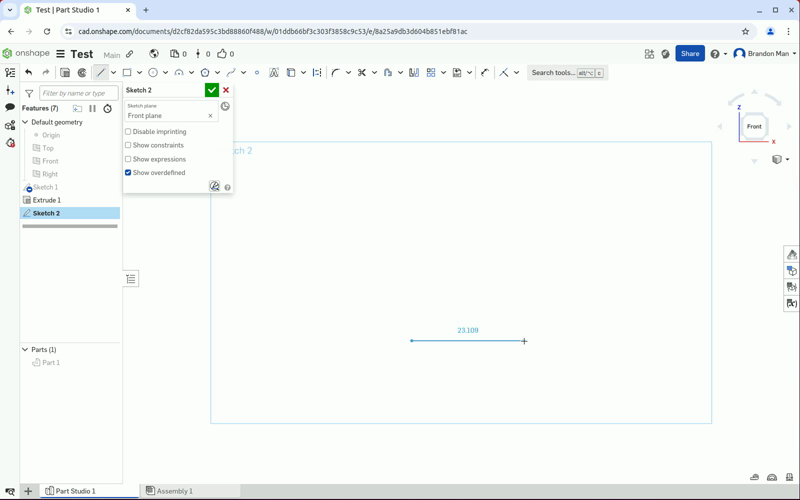
click(524, 340)
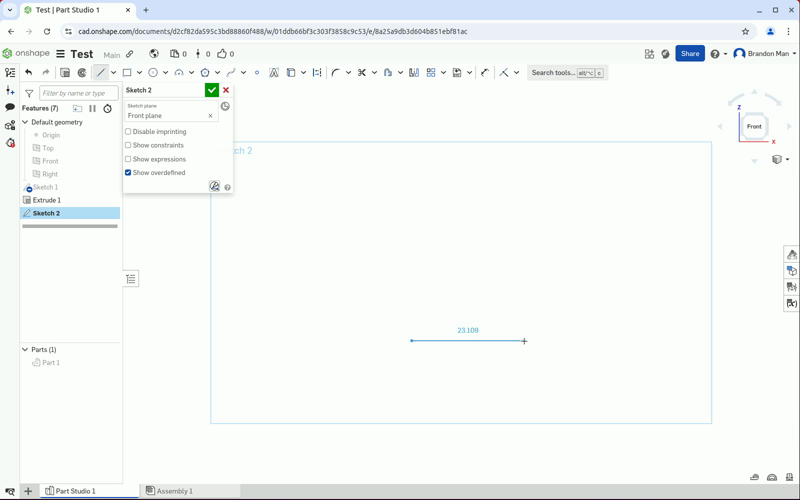
key_up(shift)
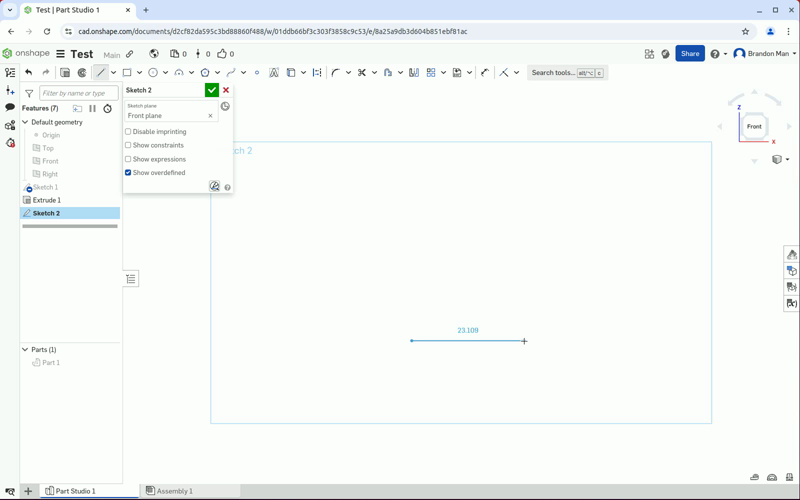
key_down(shift)
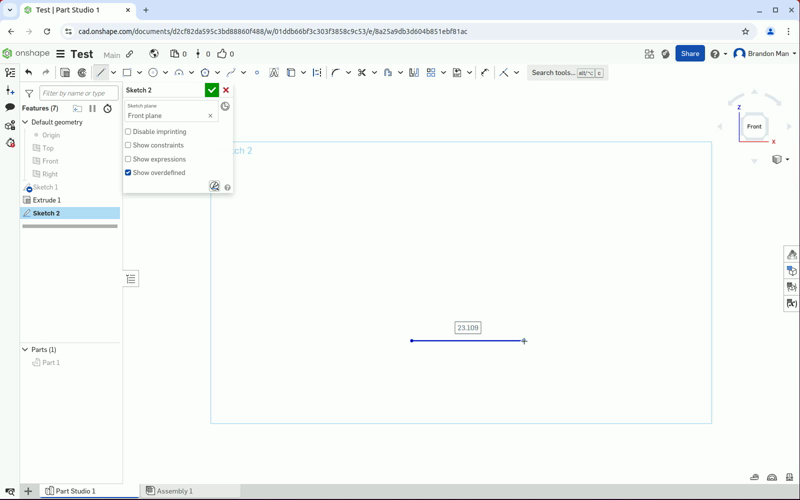
mouse_move(554, 340)
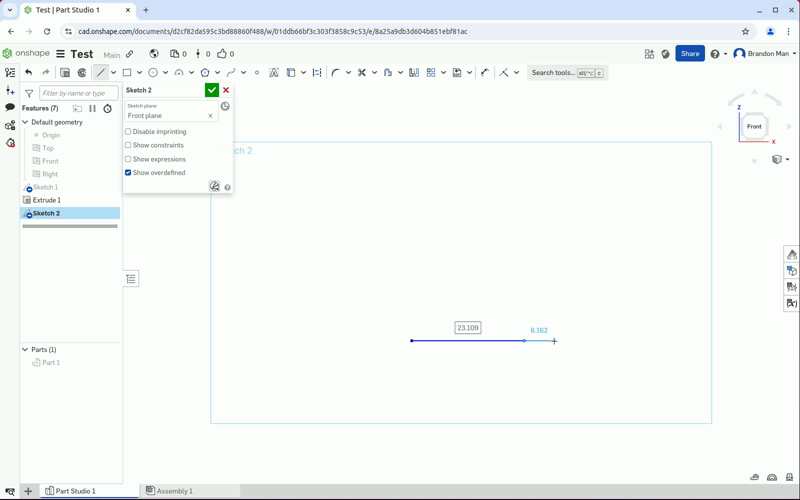
mouse_move(524, 312)
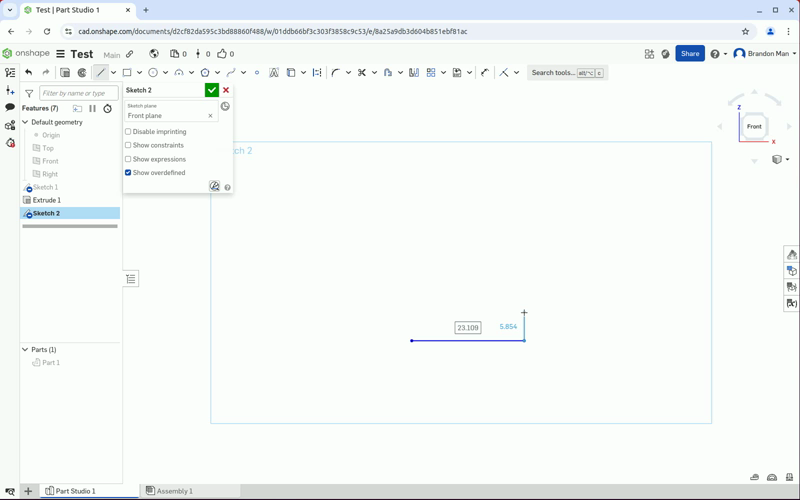
click(524, 312)
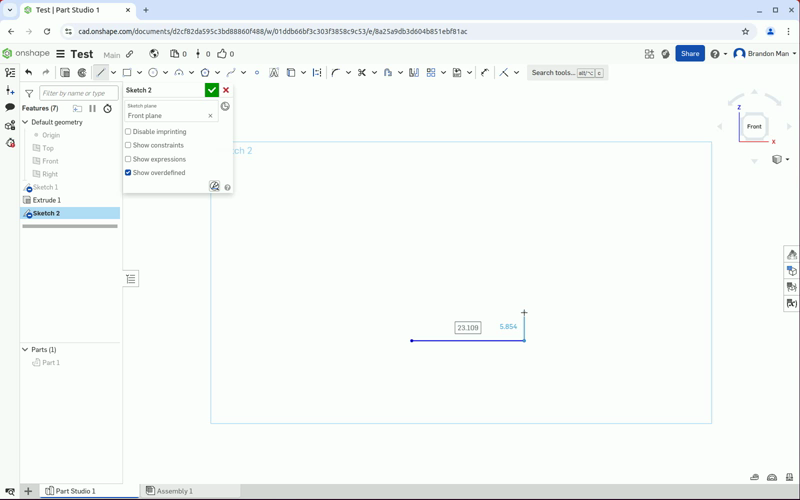
key_up(shift)
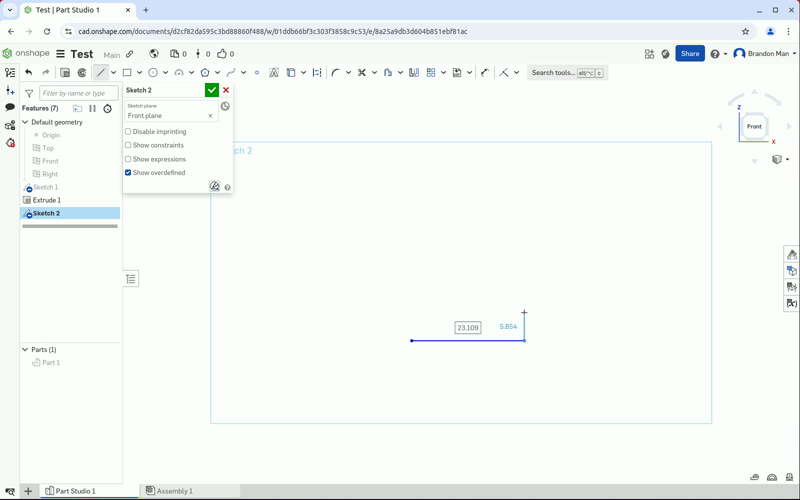
key_down(shift)
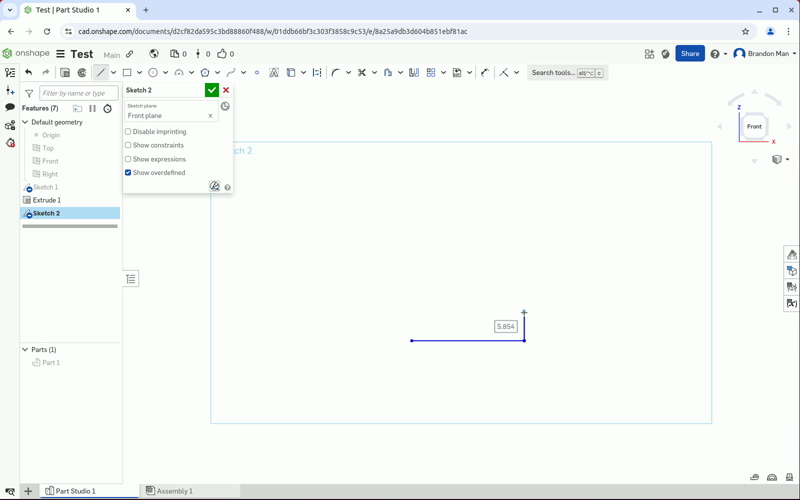
mouse_move(411, 312)
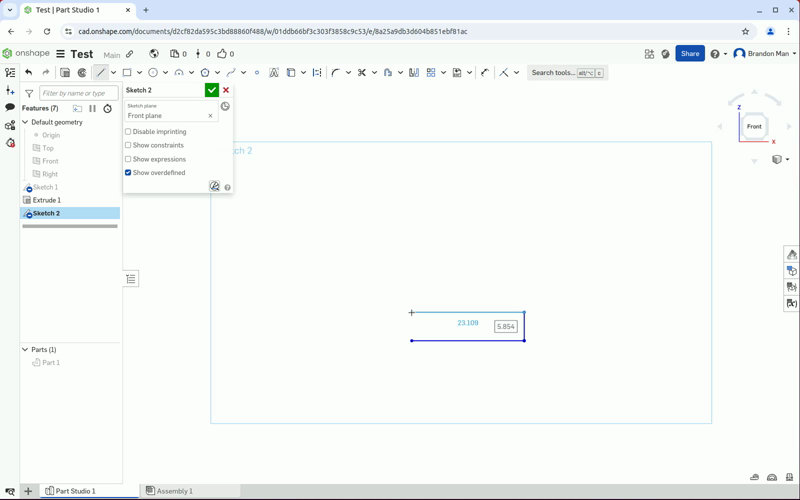
click(411, 312)
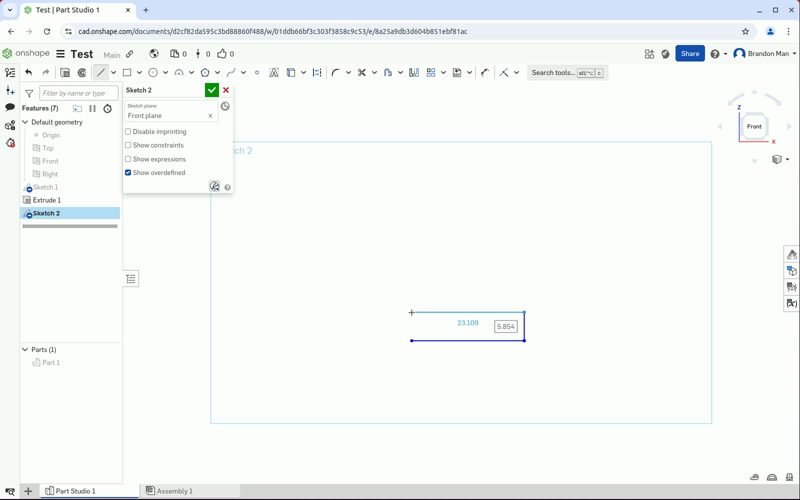
key_up(shift)
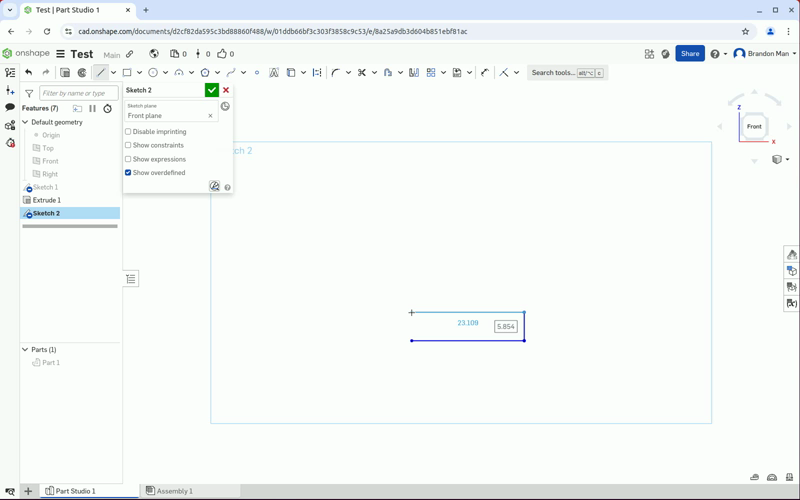
mouse_move(441, 312)
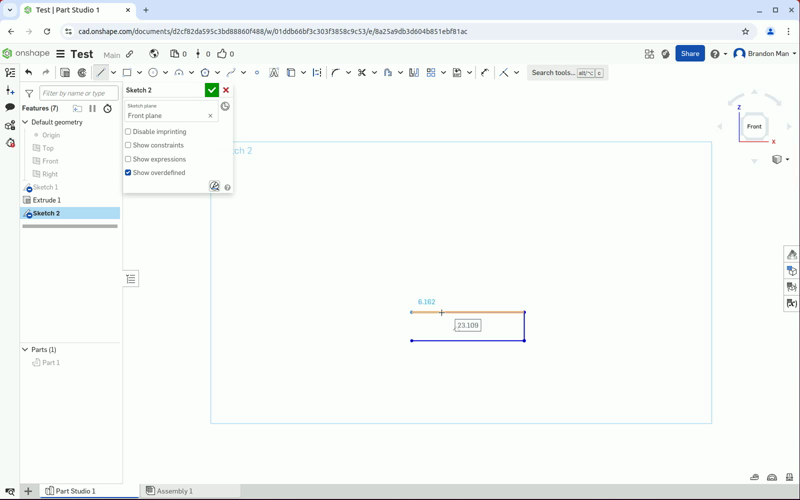
key_down(shift)
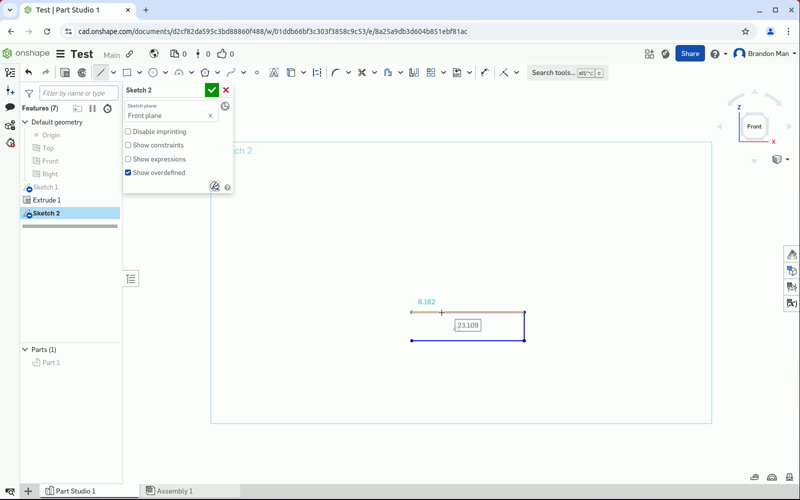
mouse_move(411, 340)
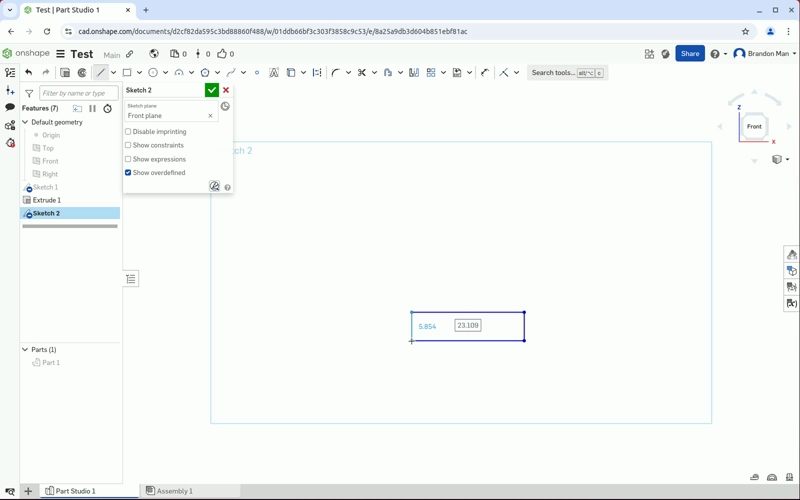
key_up(shift)
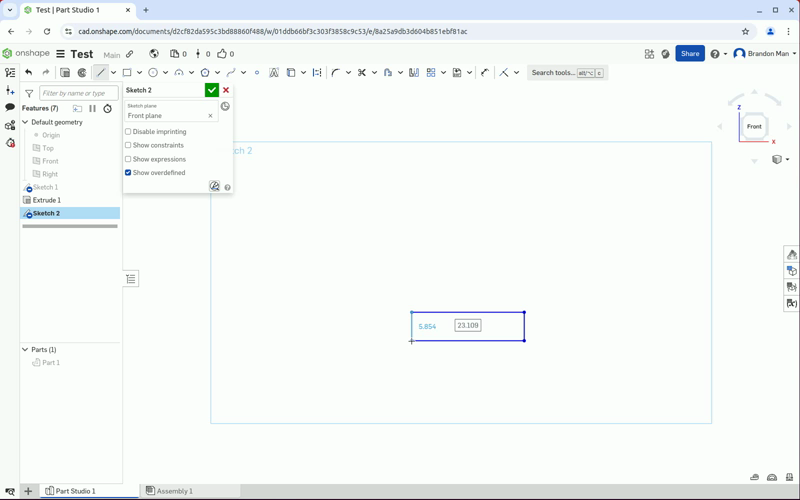
click(411, 340)
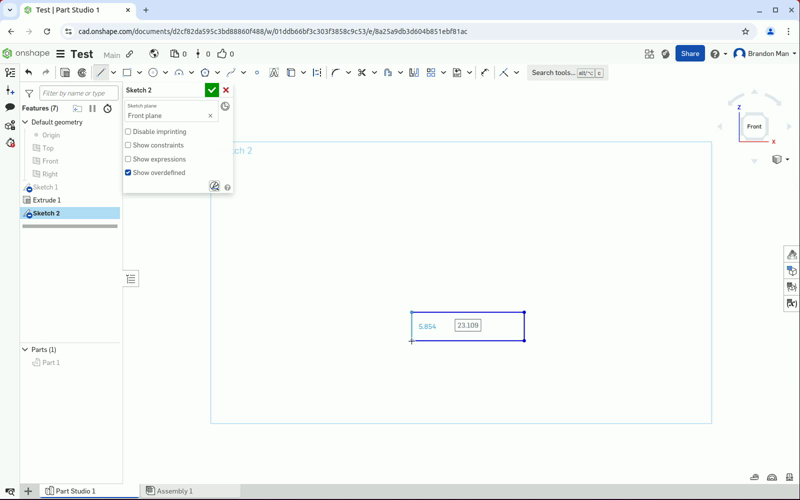
key(esc)
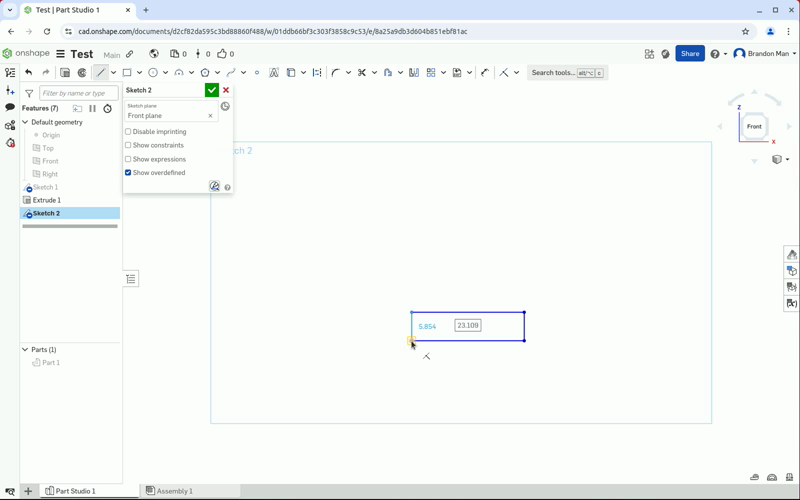
mouse_move(454, 324)
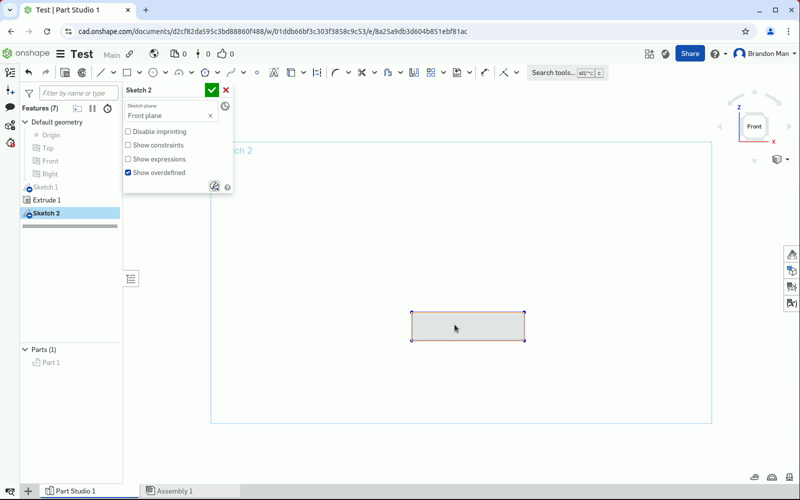
click(454, 324)
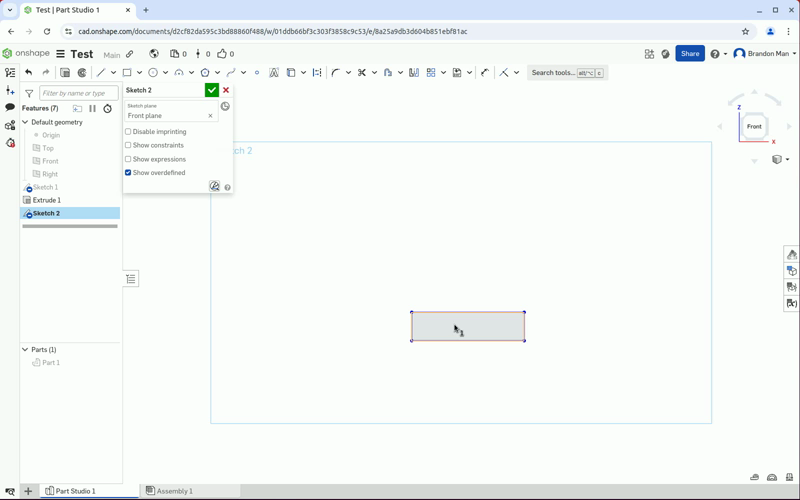
mouse_move(73, 352)
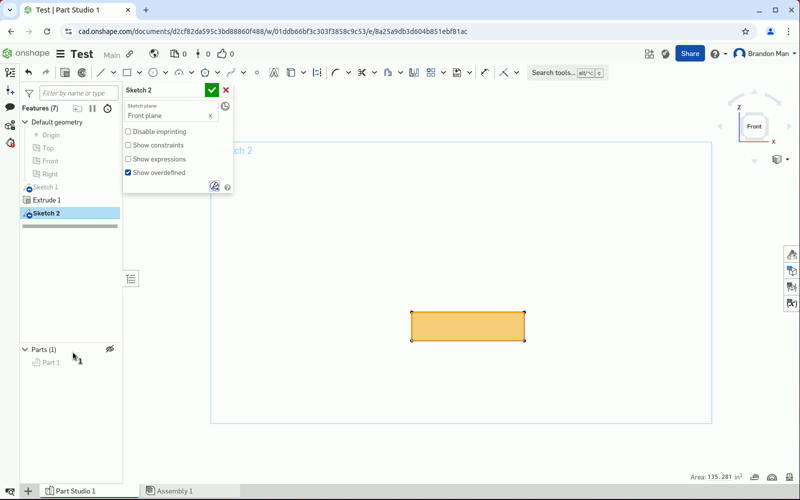
key(shift+y)
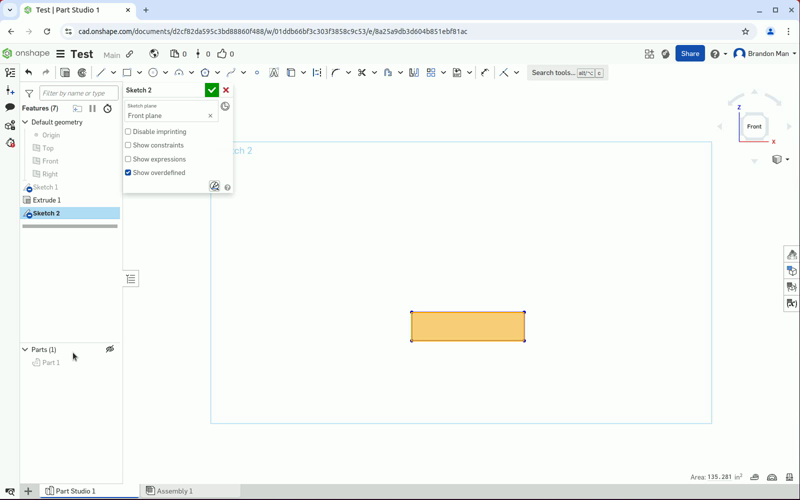
key(shift+e)
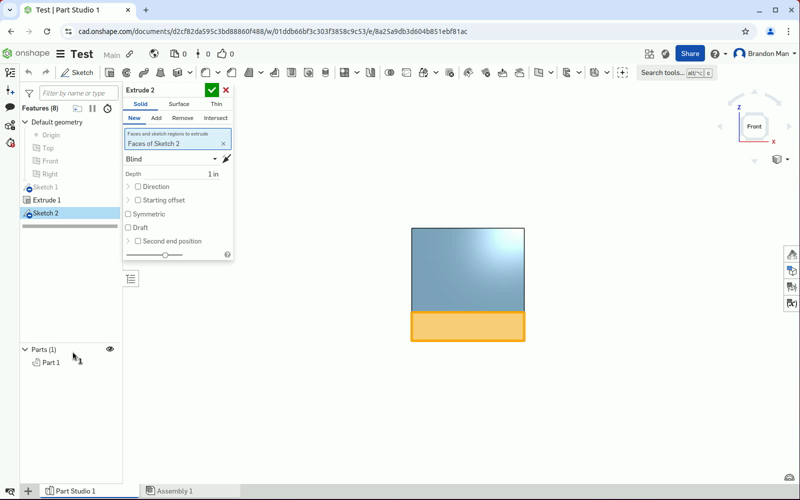
mouse_move(143, 106)
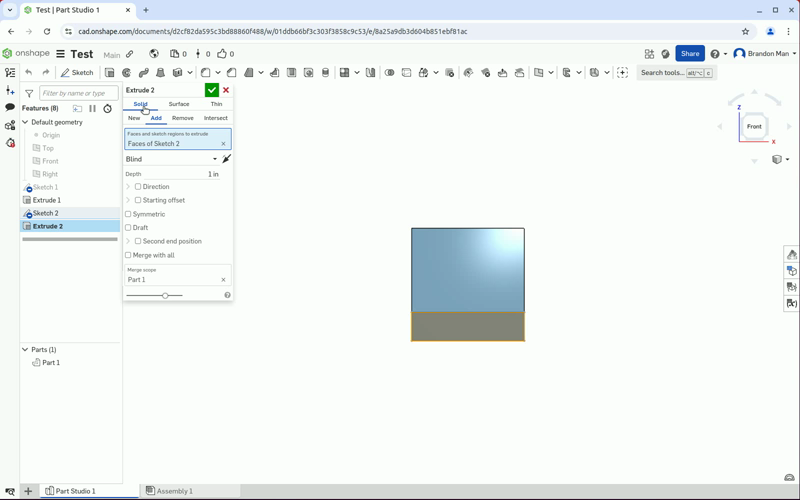
click(143, 106)
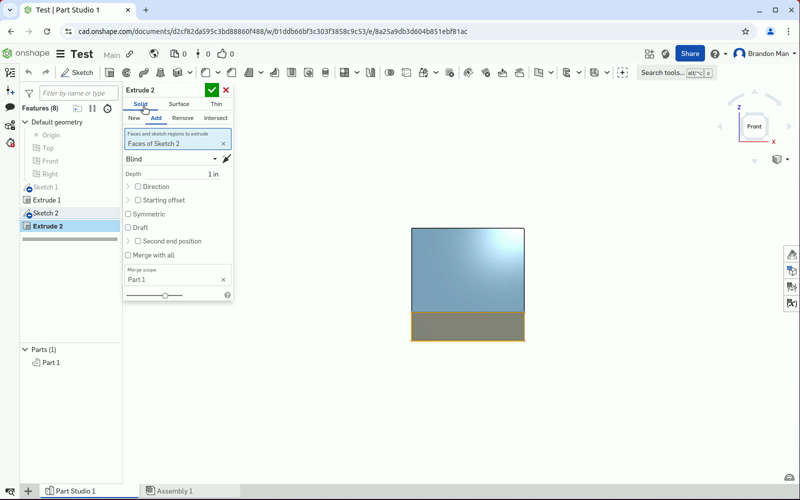
mouse_move(137, 120)
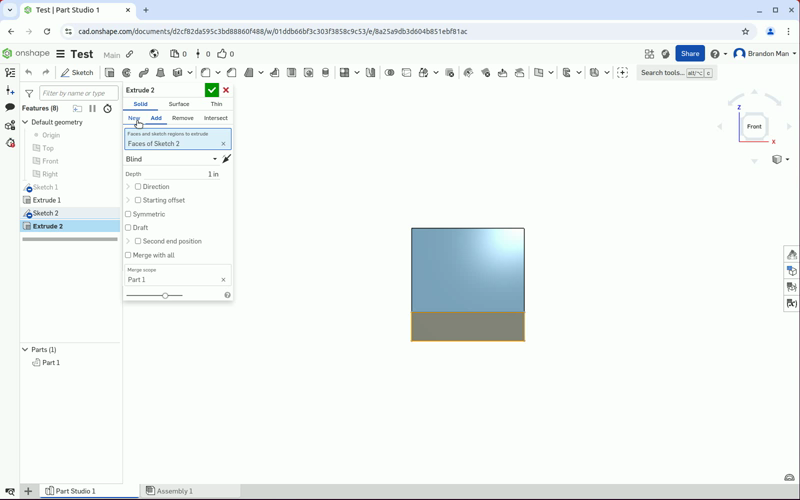
click(137, 120)
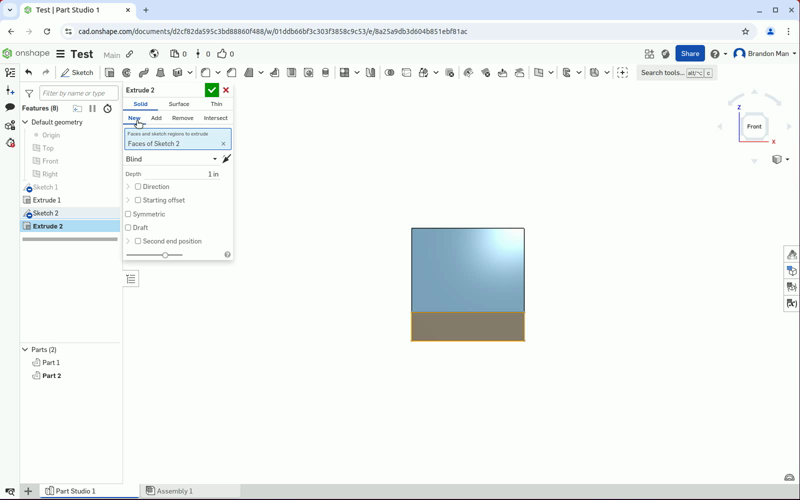
key(tab, 4)
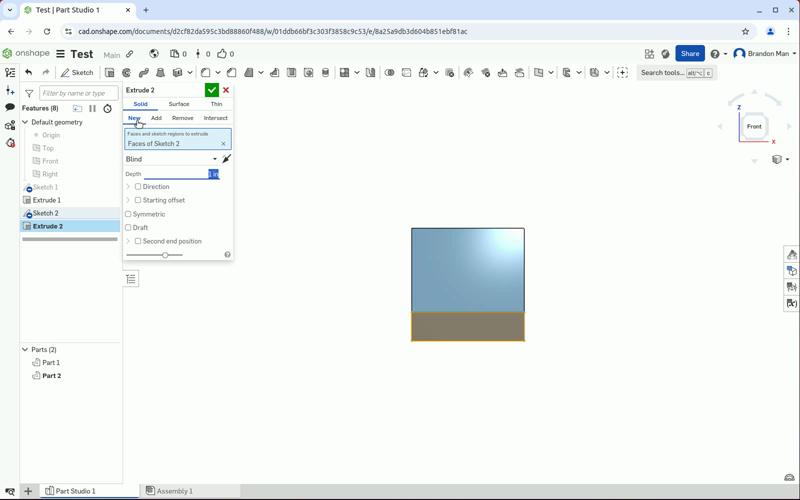
text(23.108)
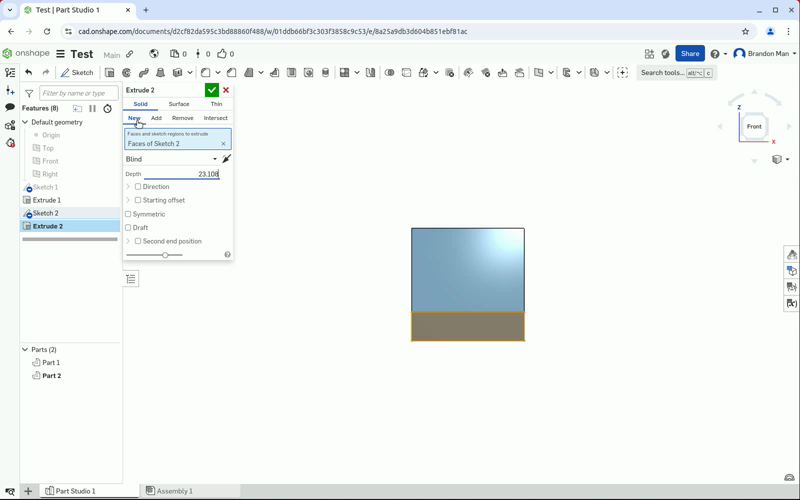
key(enter)
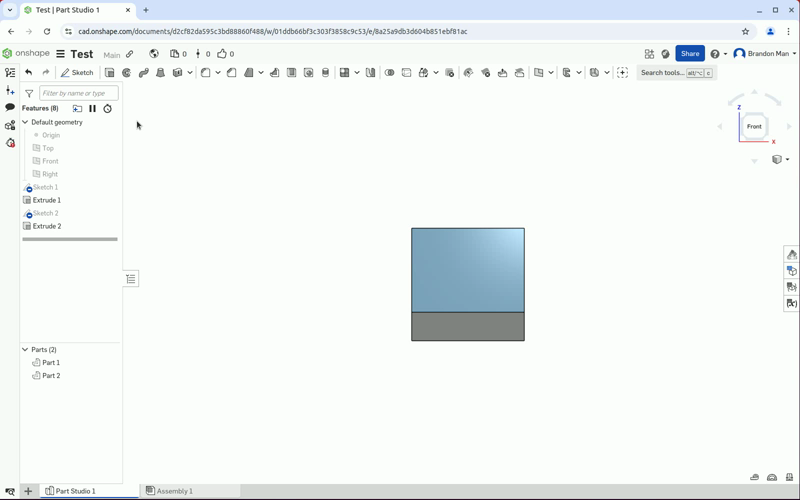
key(shift+h)
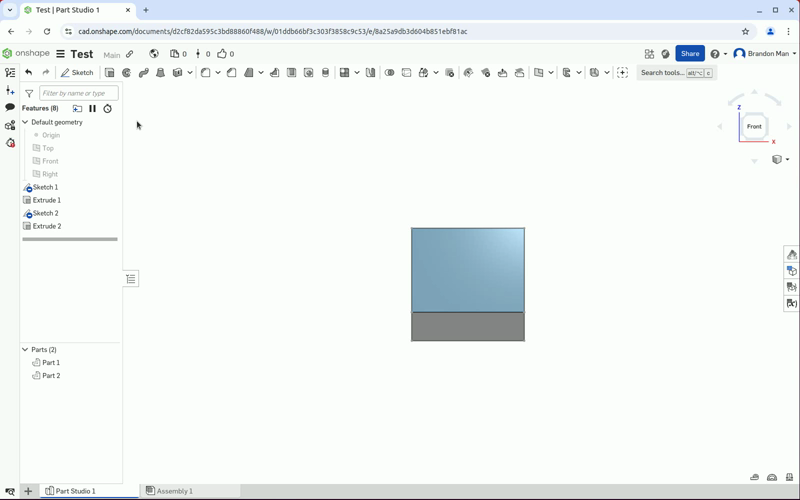
key(shift+h)
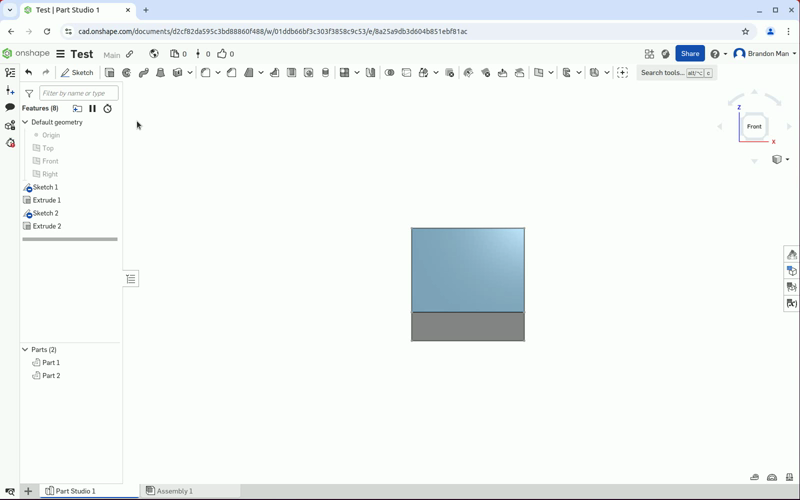
key(shift+7)
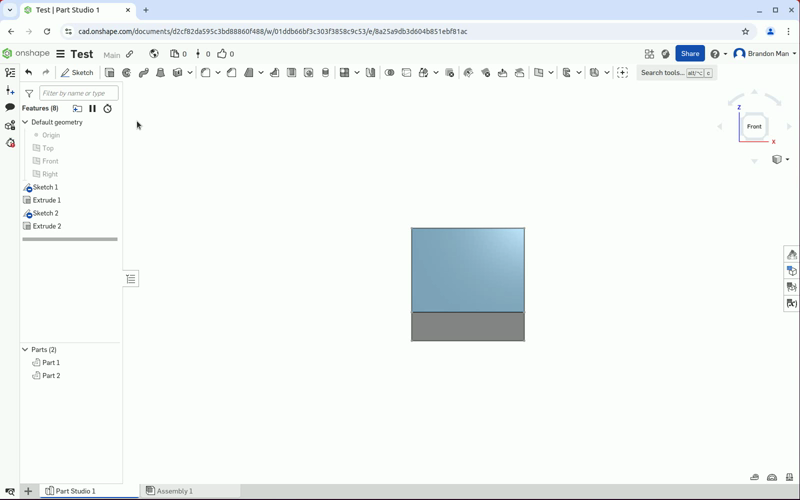
key(left, 2)
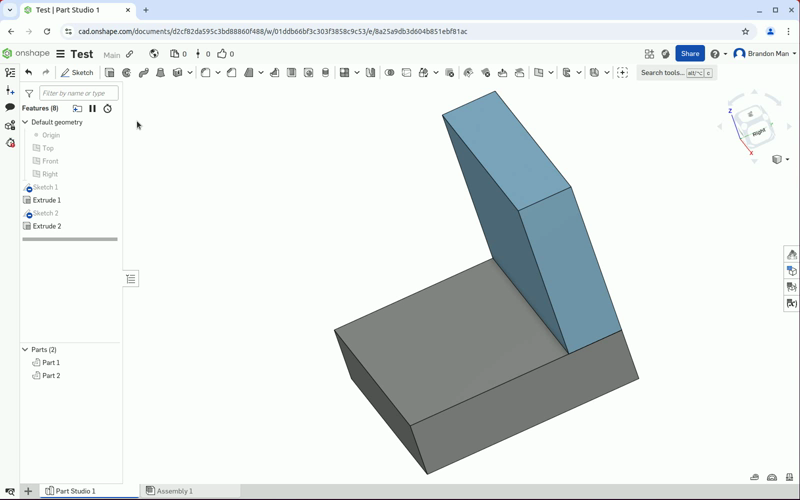
key(down, 2)
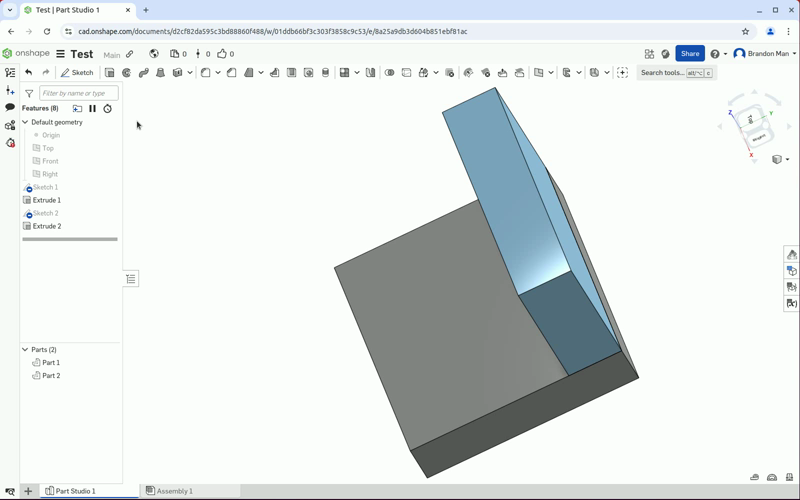
key(up, 2)
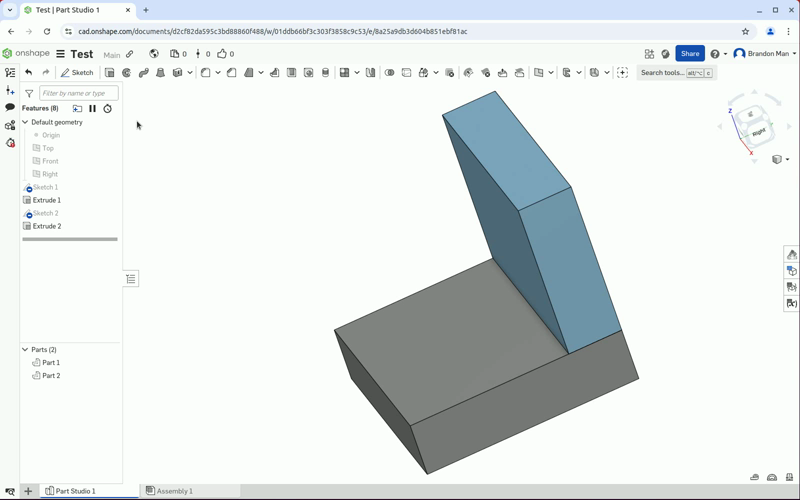
key(right, 2)
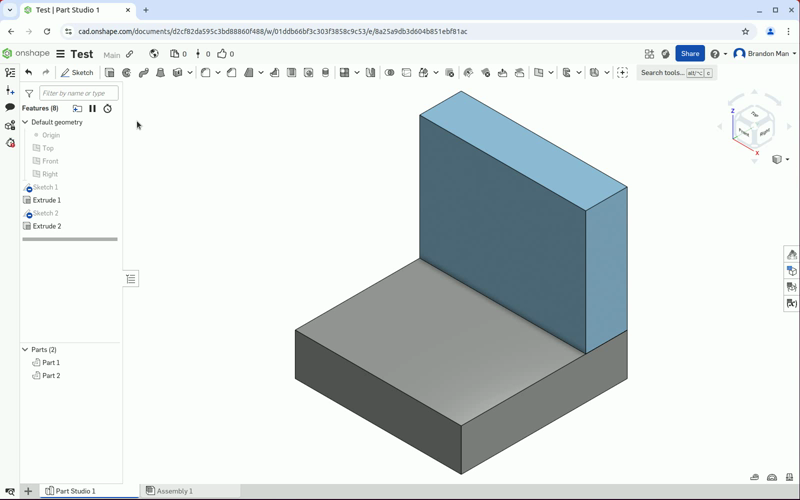
mouse_move(73, 189)
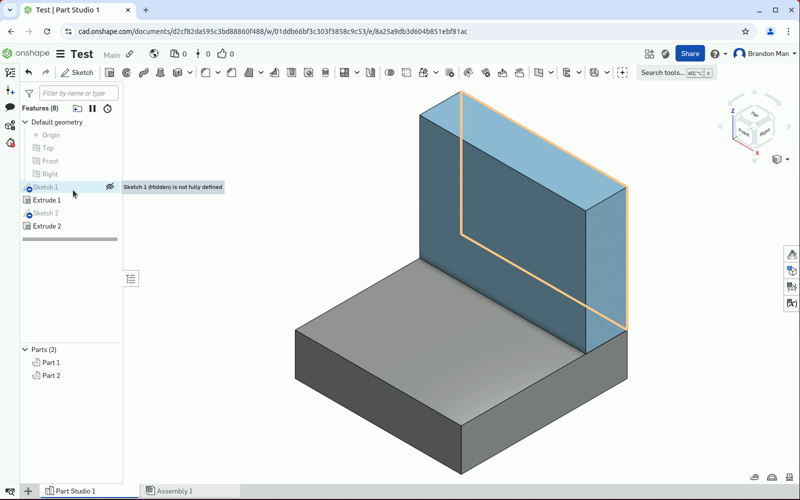
click(73, 189)